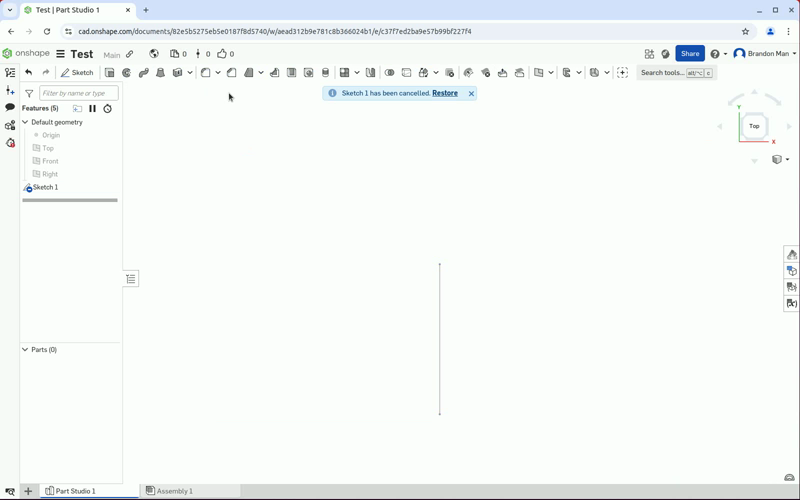
key(shift+h)
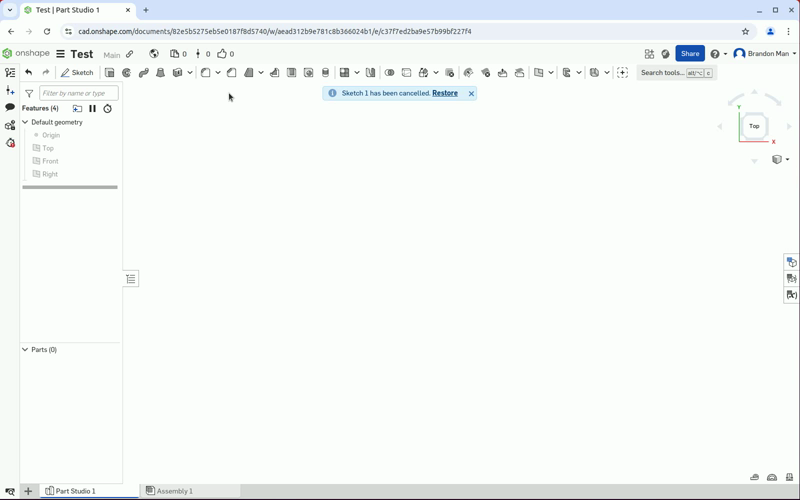
mouse_move(73, 352)
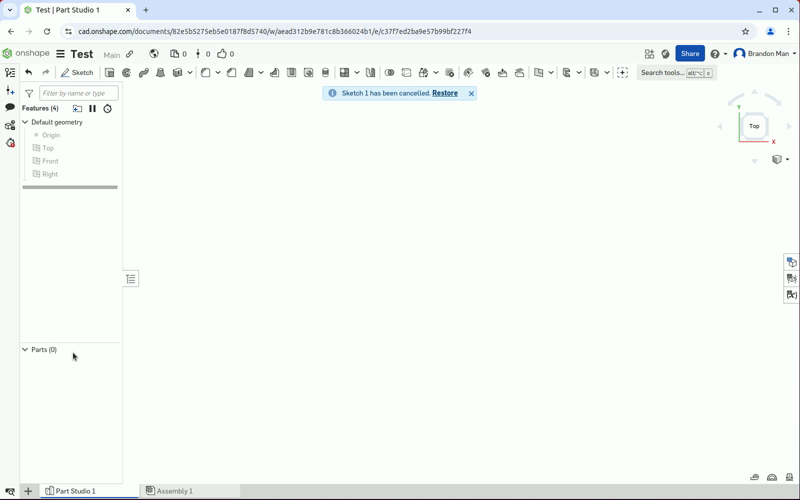
key(y)
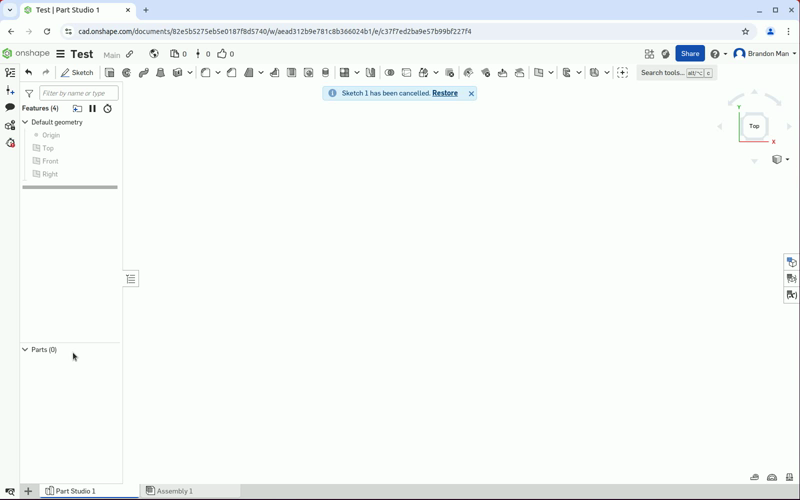
key(shift+p)
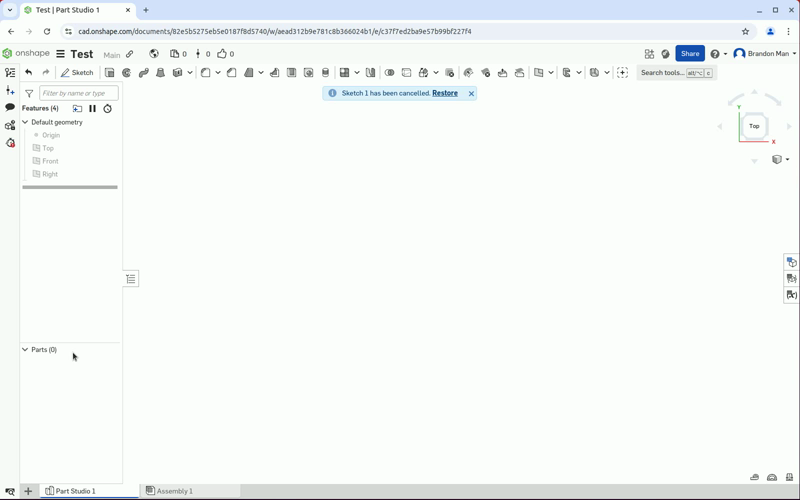
key(space)
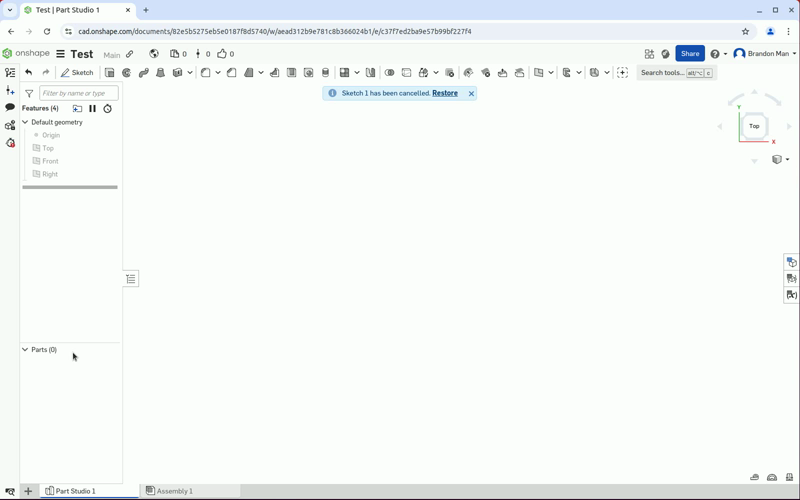
key_down(shift)
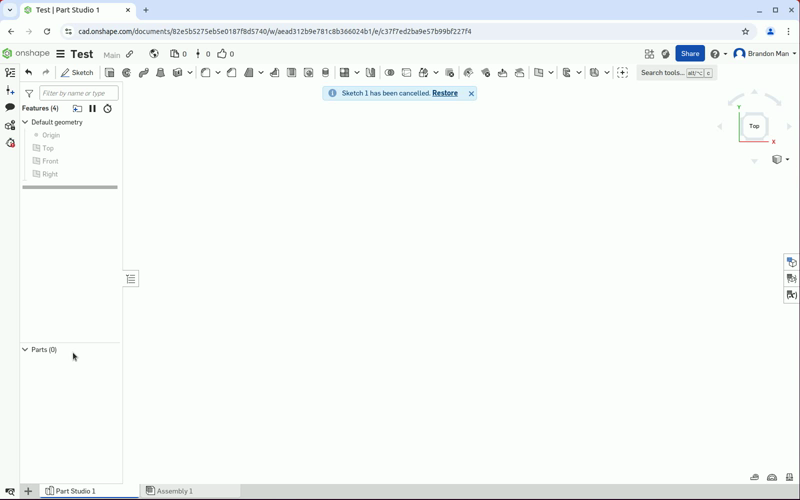
key(up)
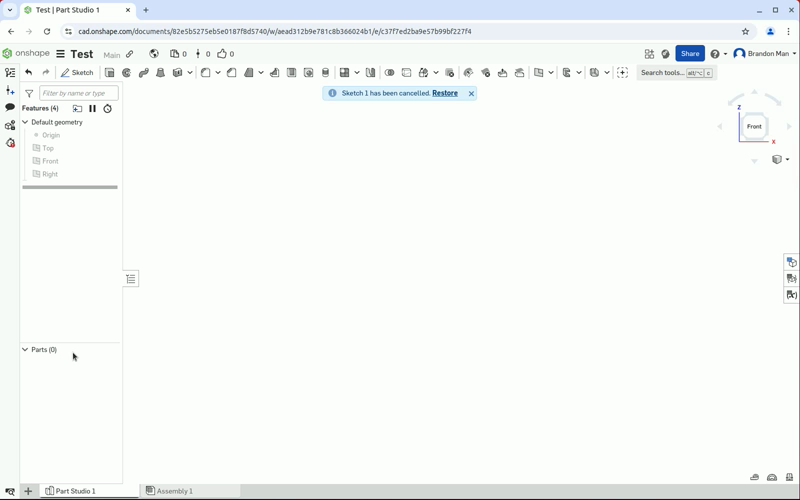
key_up(shift)
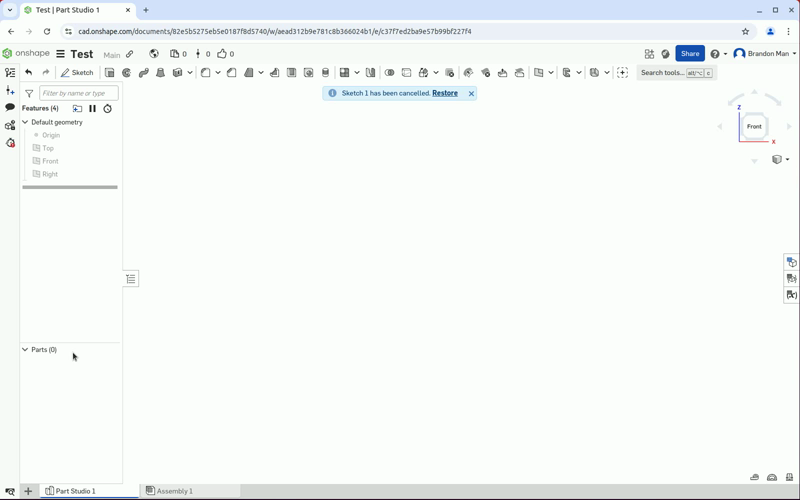
mouse_move(73, 352)
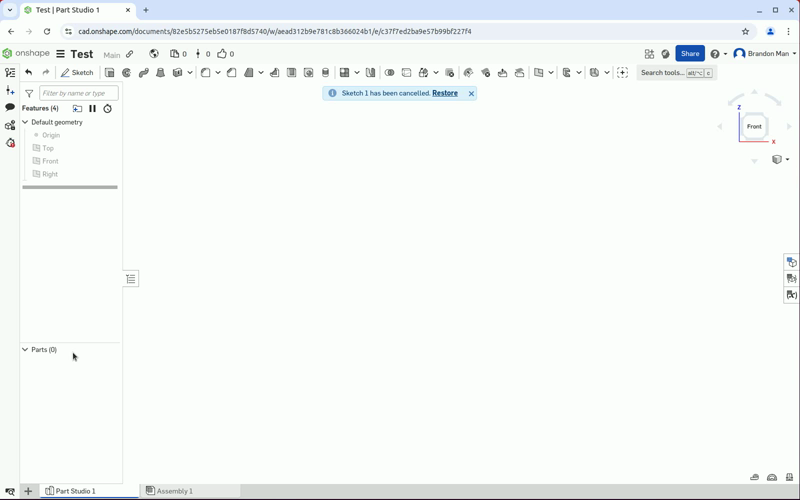
key(shift+y)
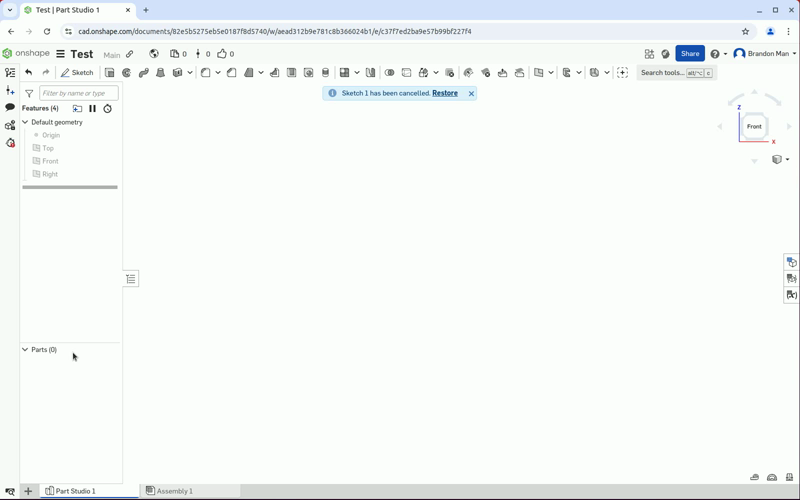
key(shift+s)
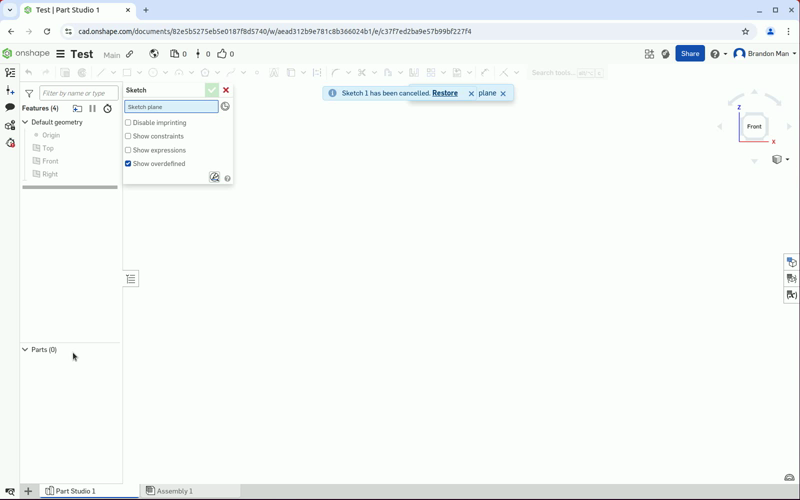
mouse_move(73, 163)
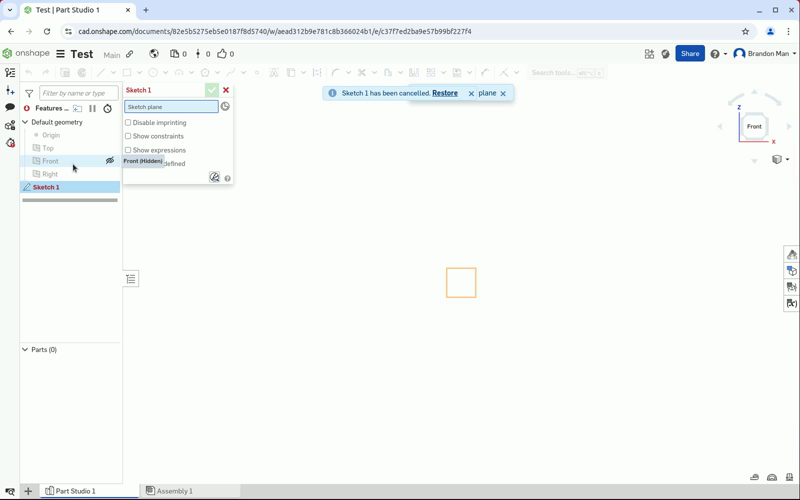
click(73, 163)
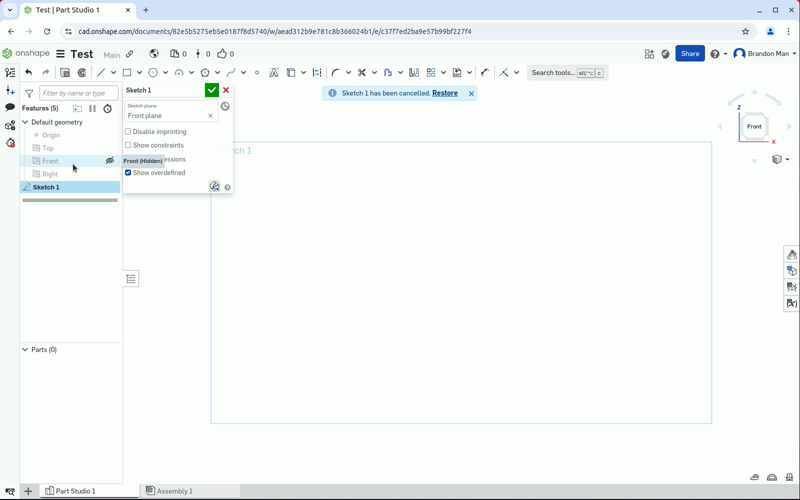
mouse_move(73, 352)
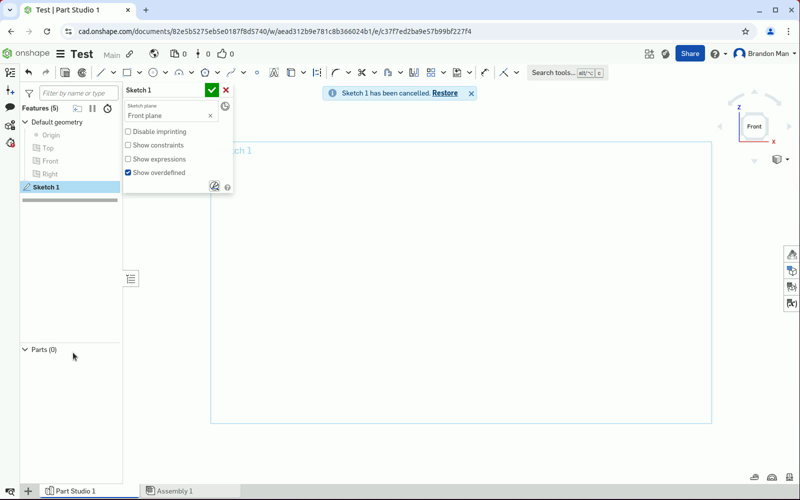
key(y)
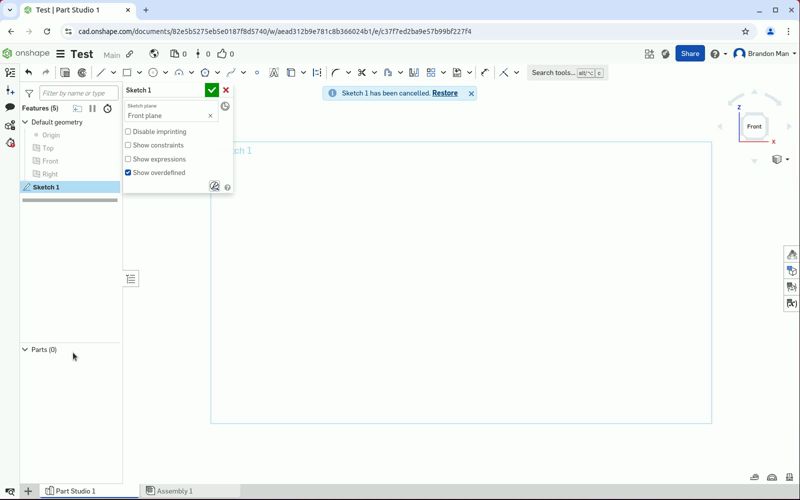
key(l)
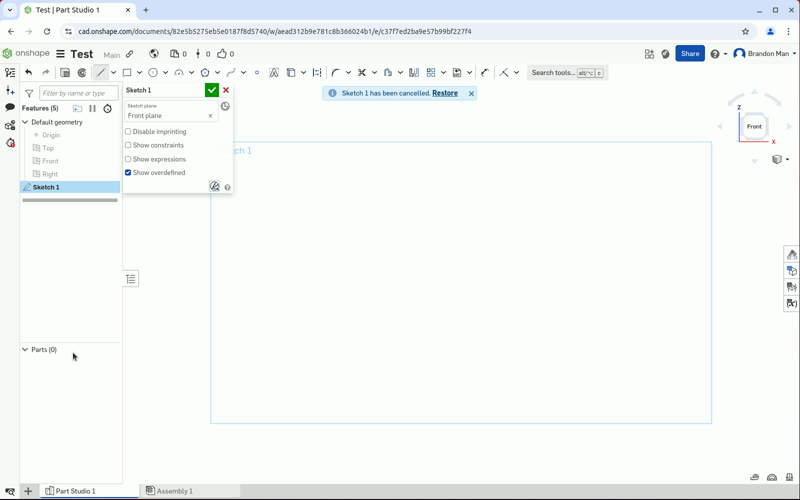
key_down(shift)
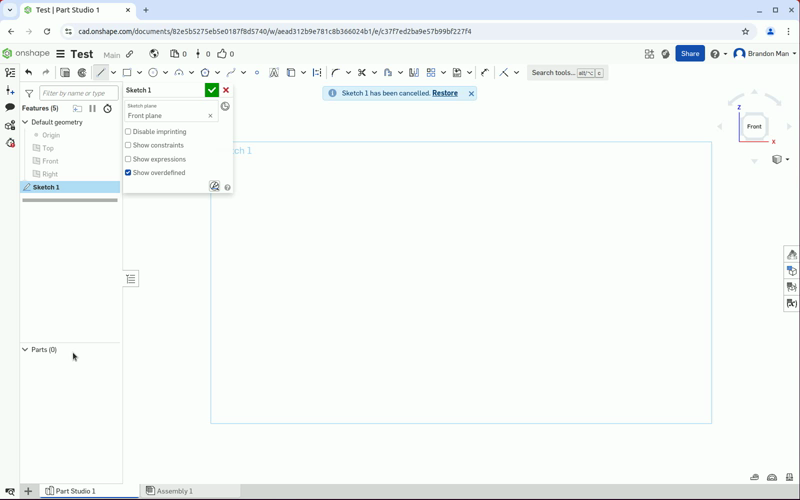
mouse_move(460, 306)
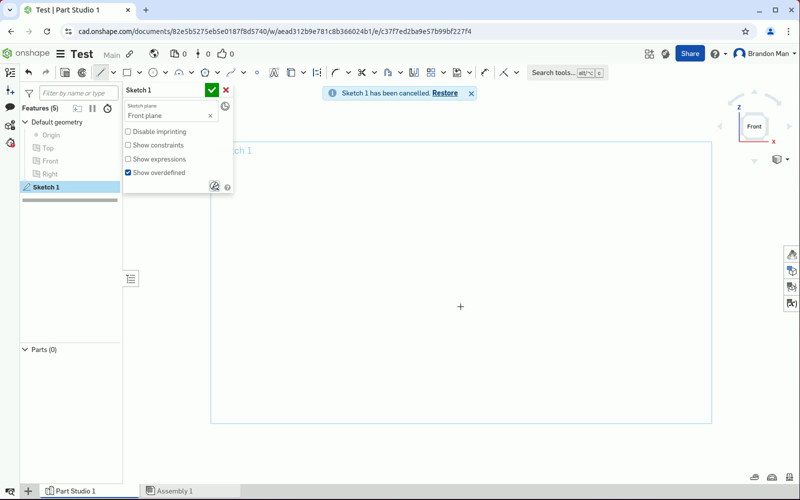
click(460, 306)
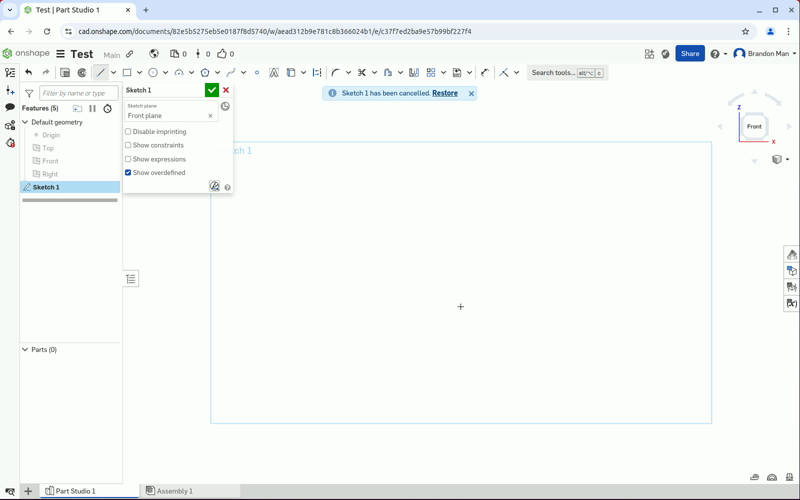
key_up(shift)
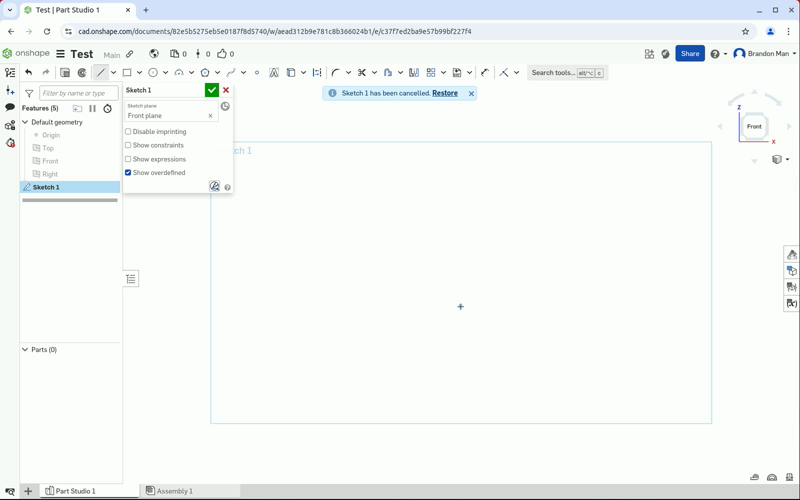
key_down(shift)
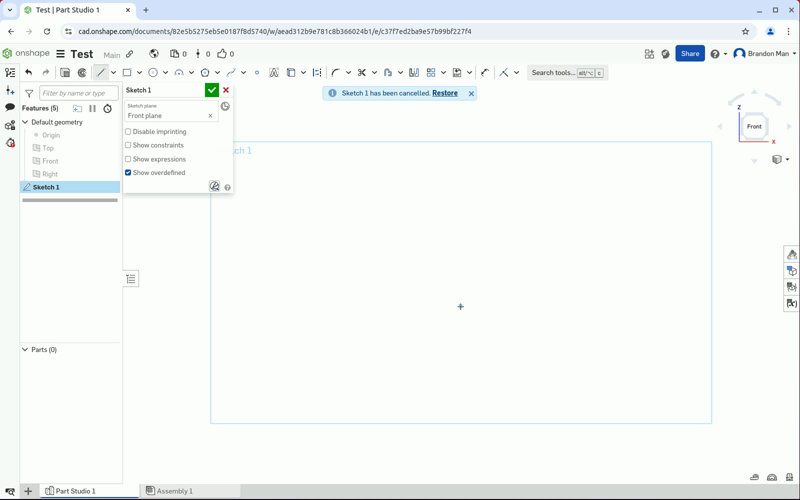
mouse_move(549, 306)
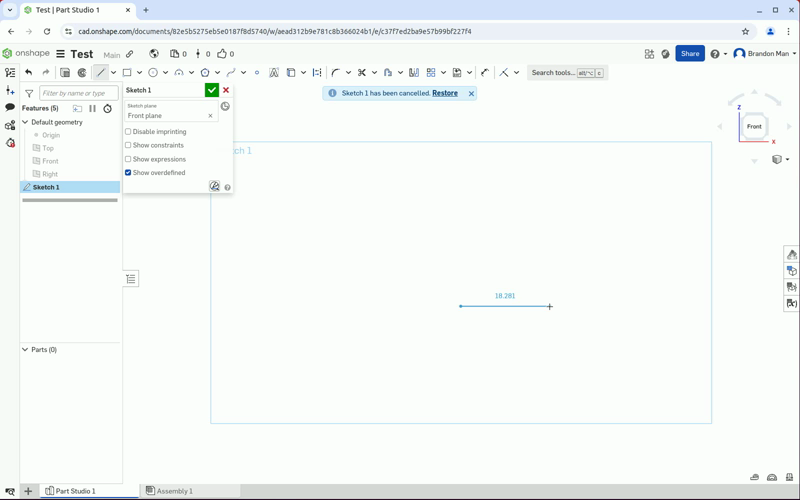
click(549, 306)
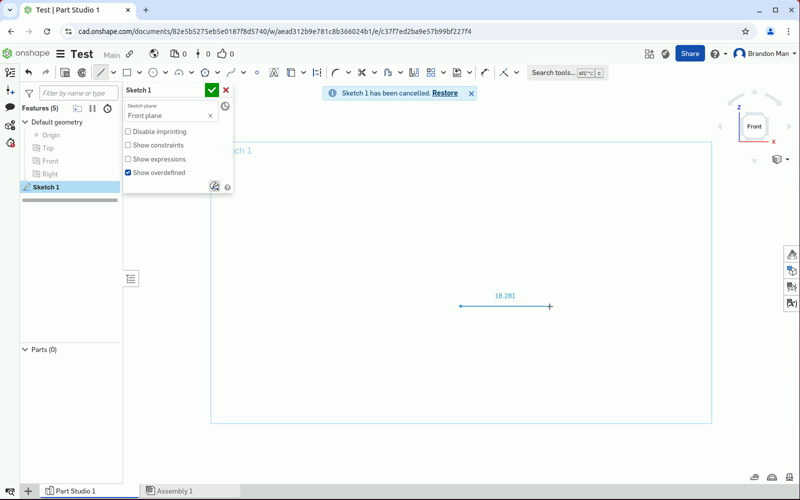
key_up(shift)
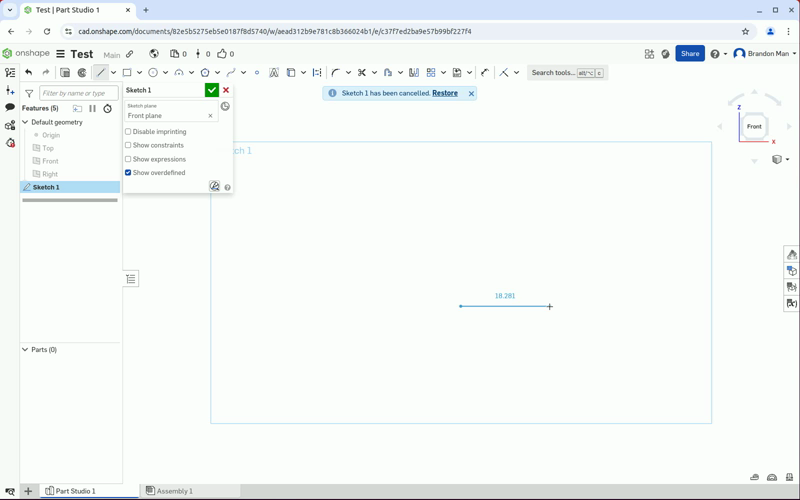
key(esc)
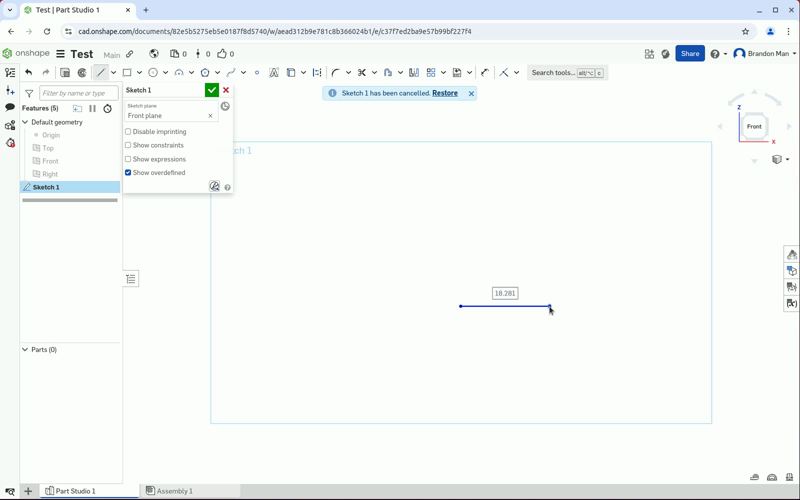
key(a)
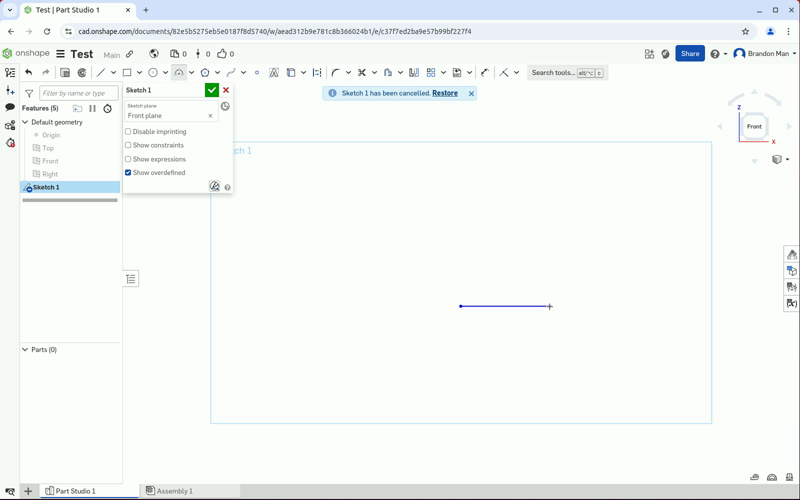
mouse_move(549, 306)
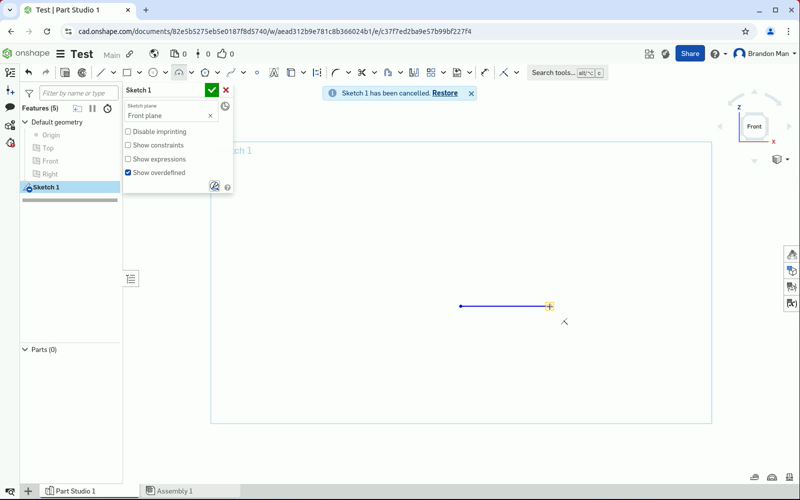
click(549, 306)
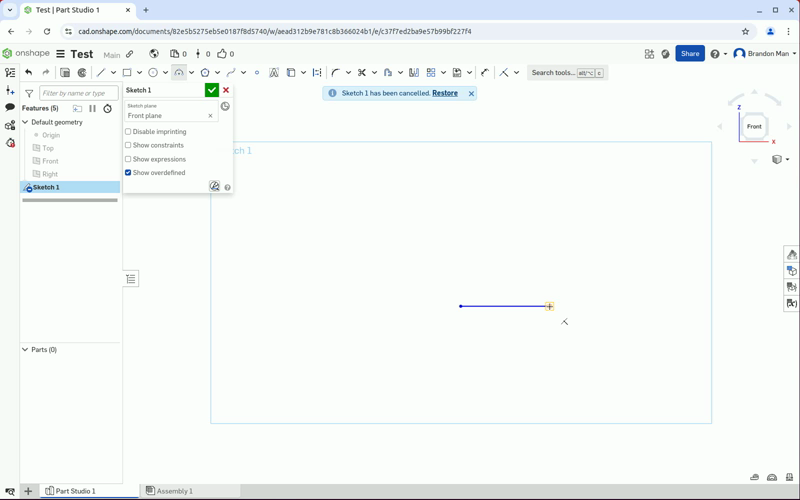
key_down(shift)
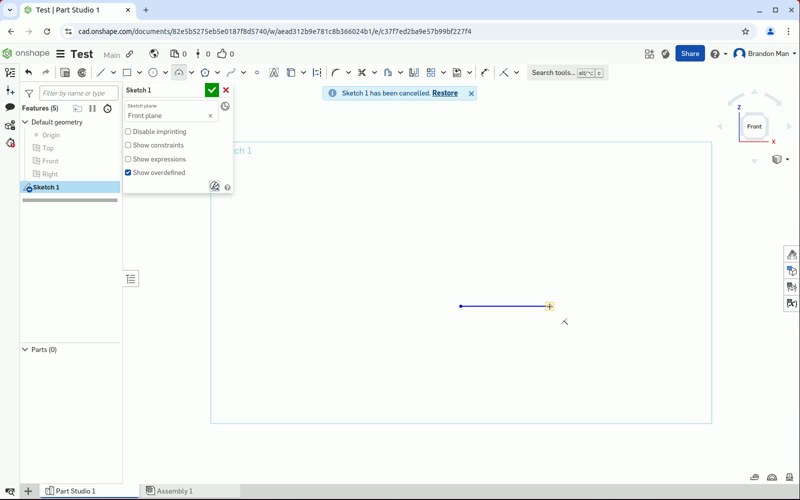
mouse_move(549, 258)
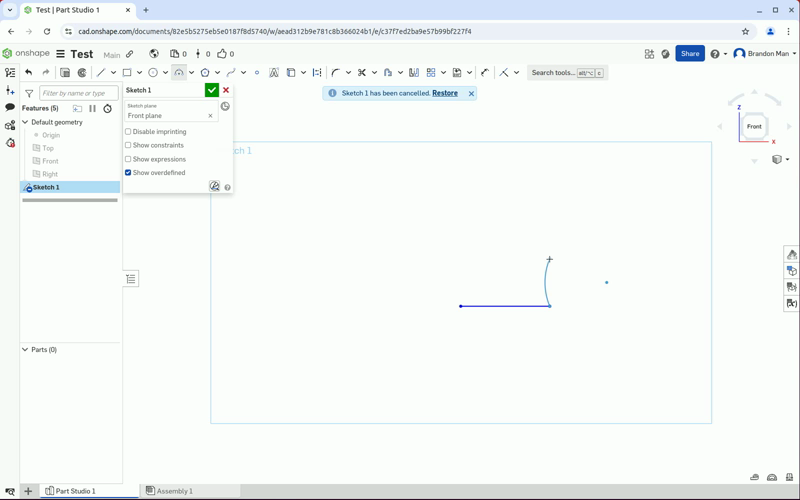
click(549, 258)
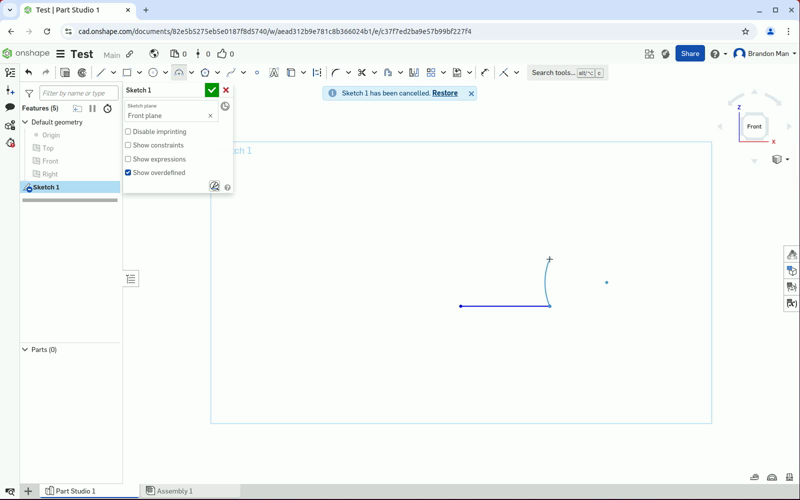
mouse_move(573, 282)
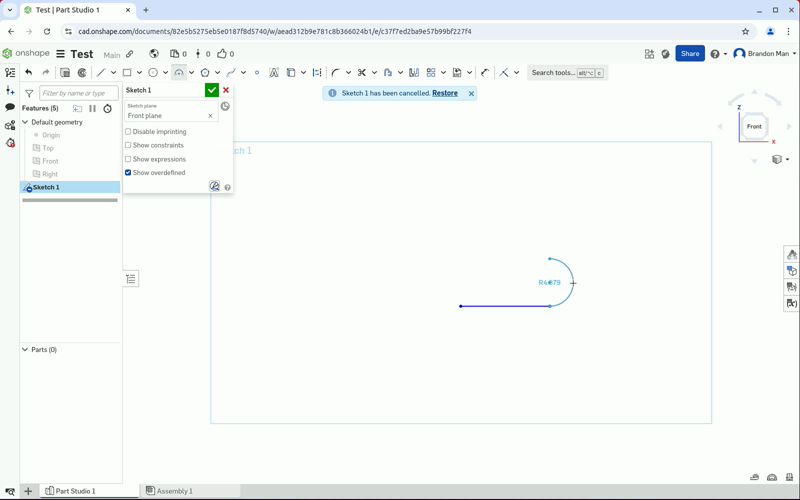
click(573, 282)
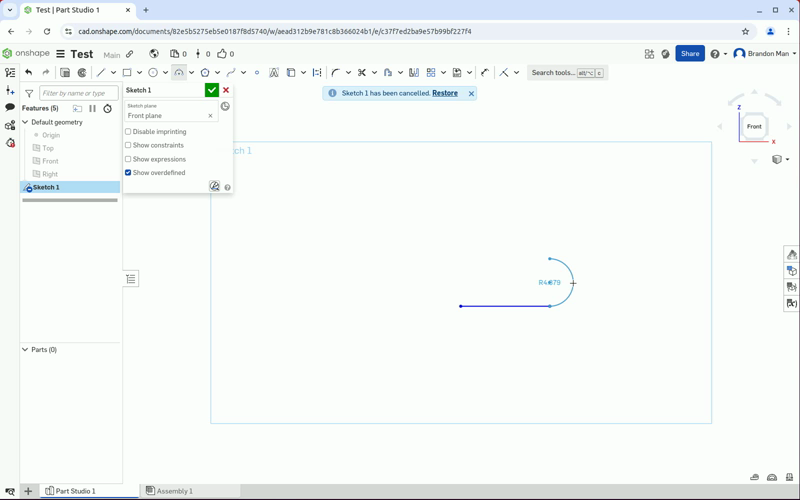
key_up(shift)
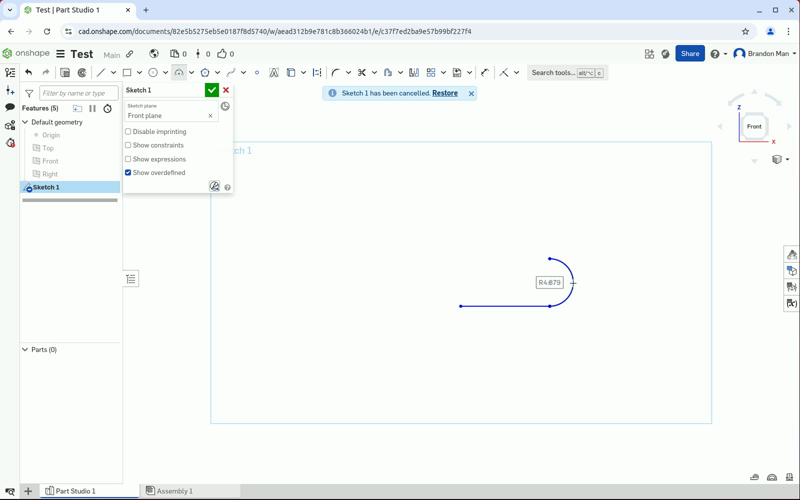
key(esc)
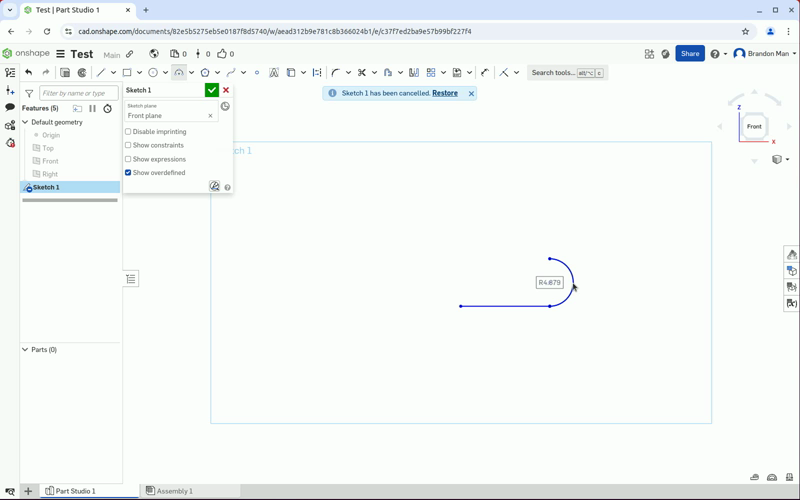
key(l)
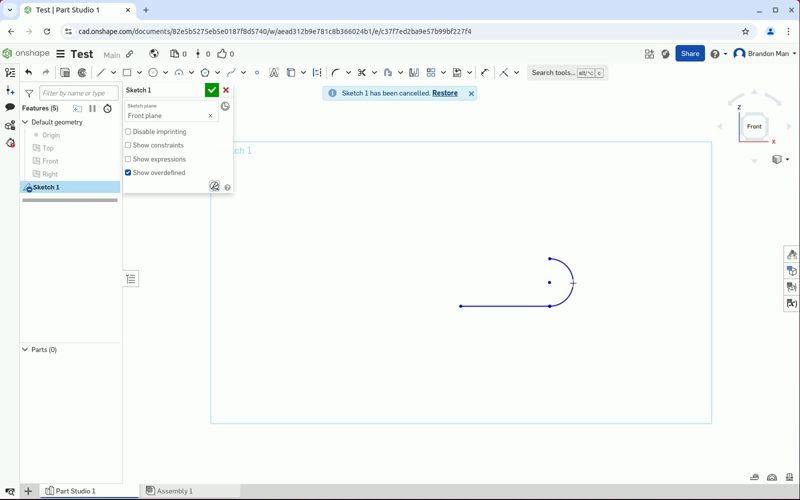
mouse_move(549, 258)
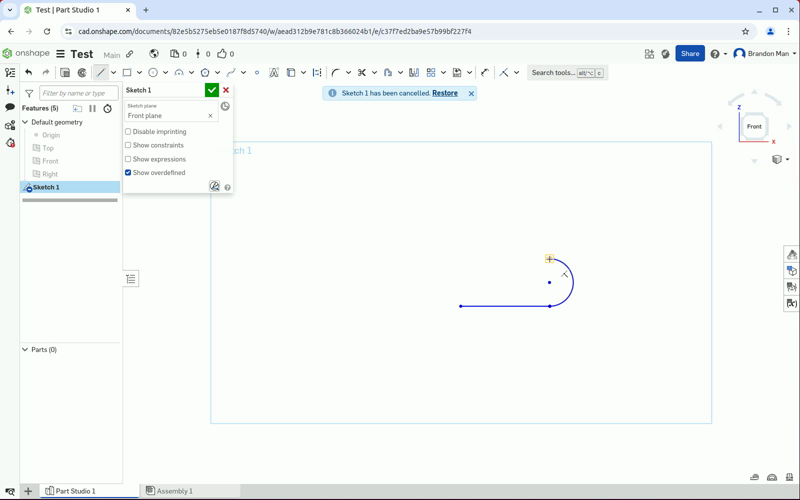
click(549, 258)
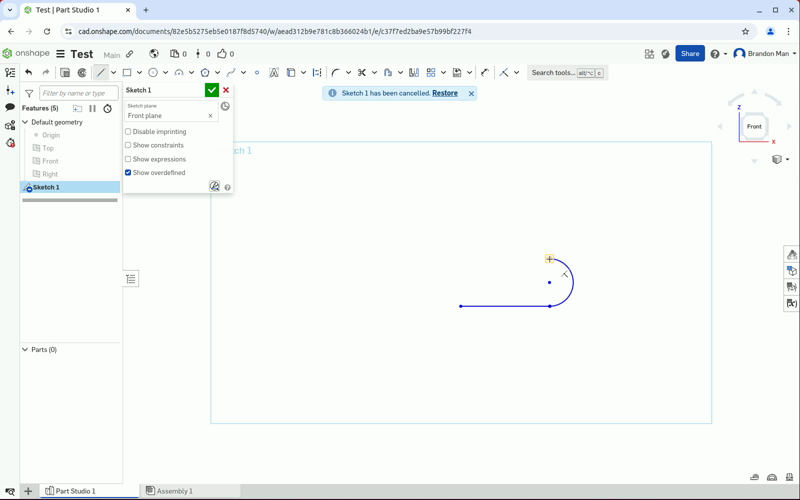
key_down(shift)
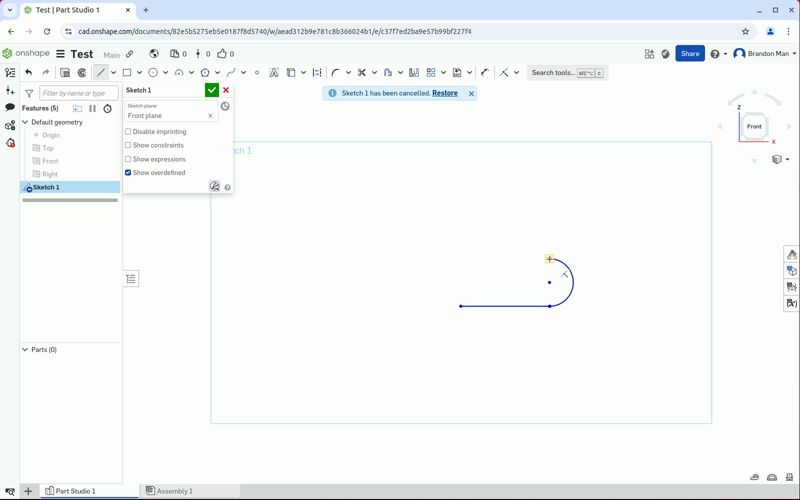
mouse_move(460, 258)
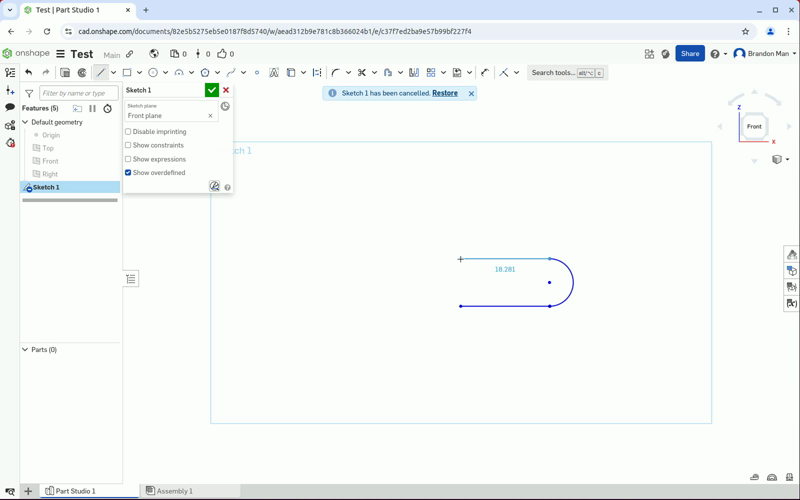
click(460, 258)
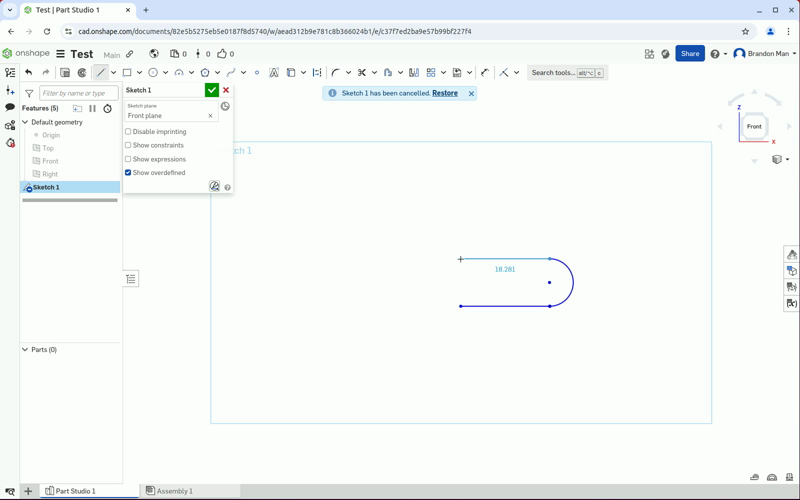
key_up(shift)
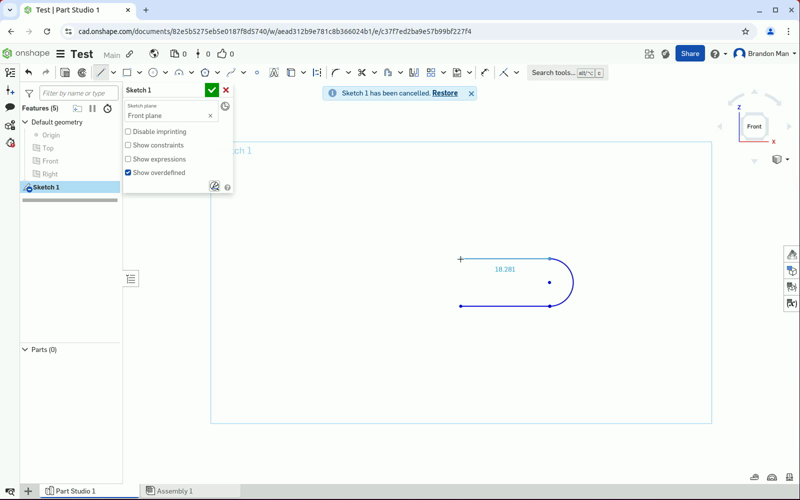
key(esc)
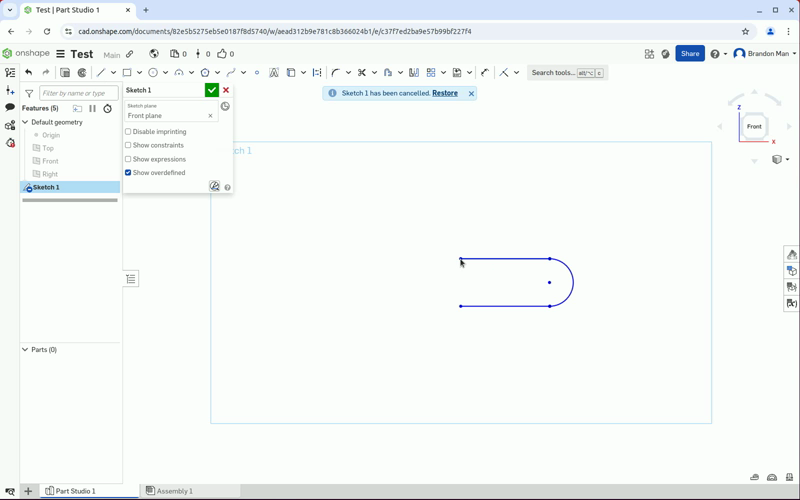
key(a)
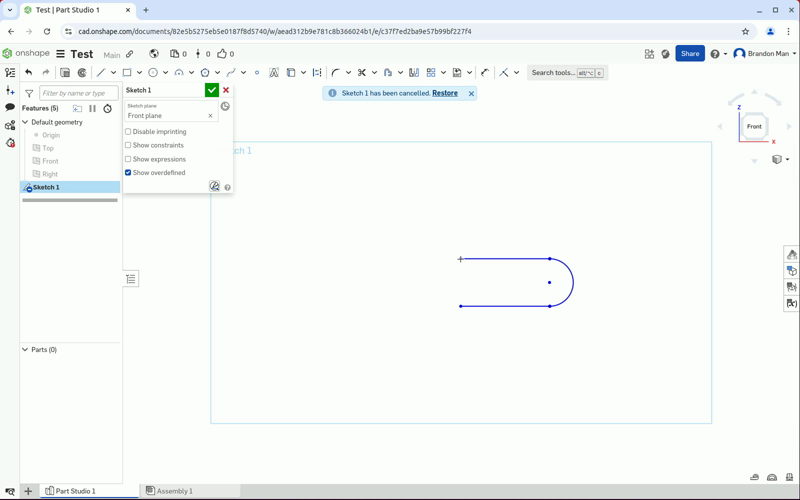
mouse_move(460, 258)
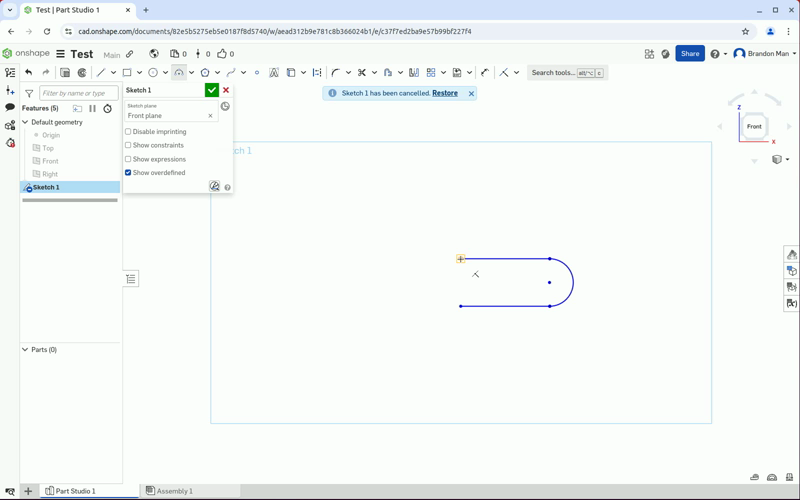
click(460, 258)
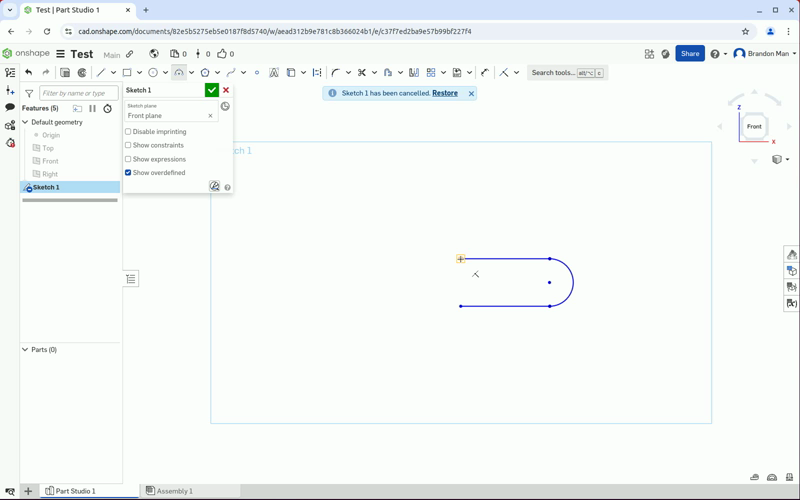
mouse_move(460, 306)
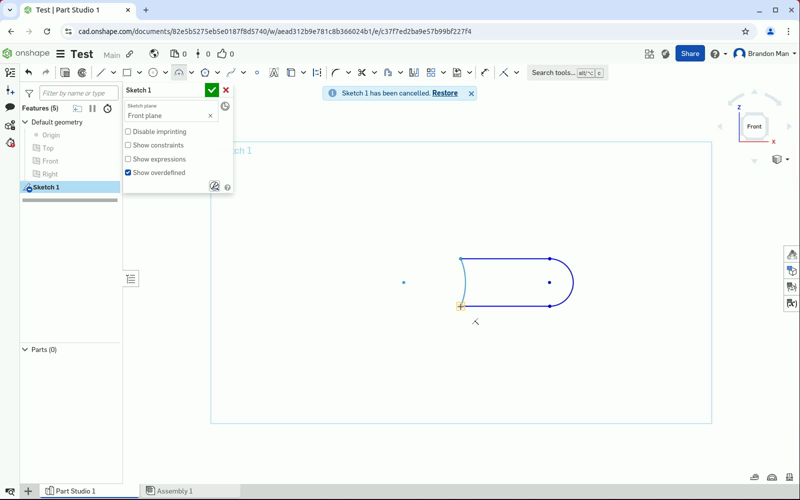
click(460, 306)
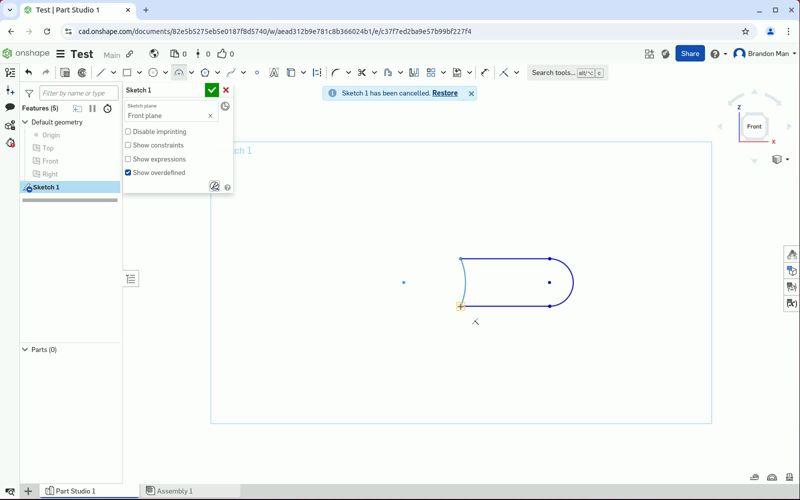
key_down(shift)
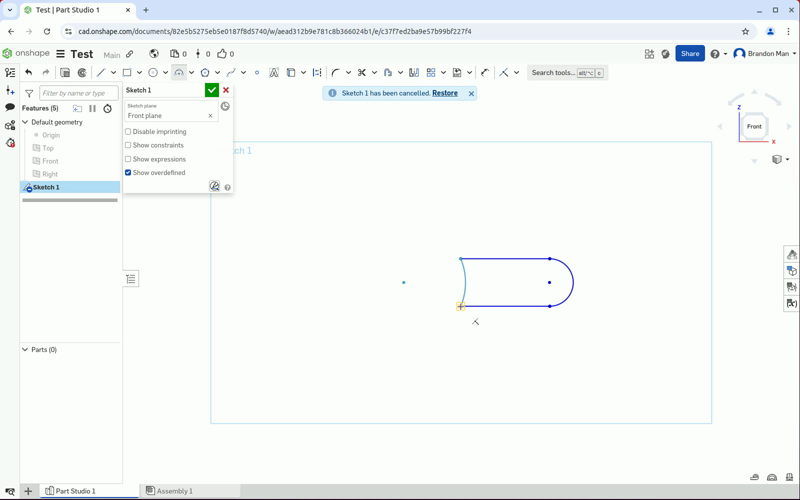
mouse_move(437, 282)
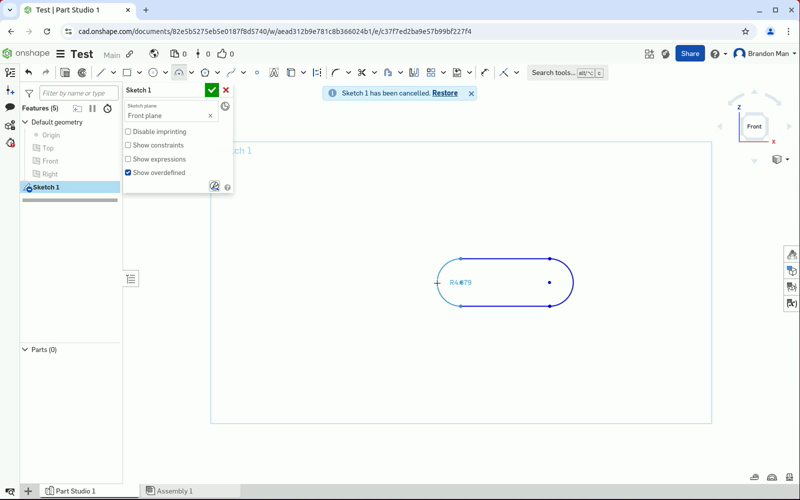
click(437, 282)
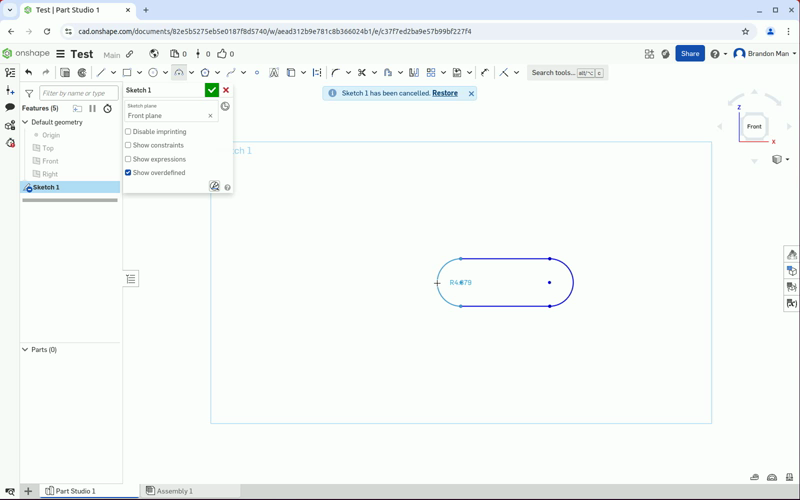
key_up(shift)
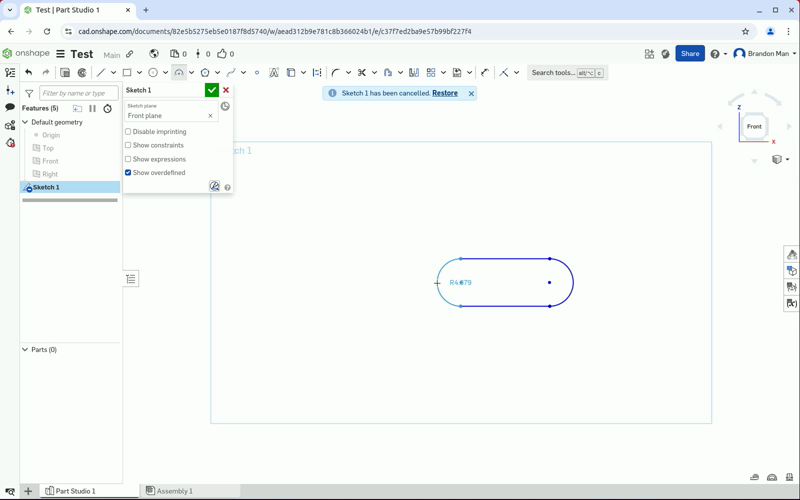
key(esc)
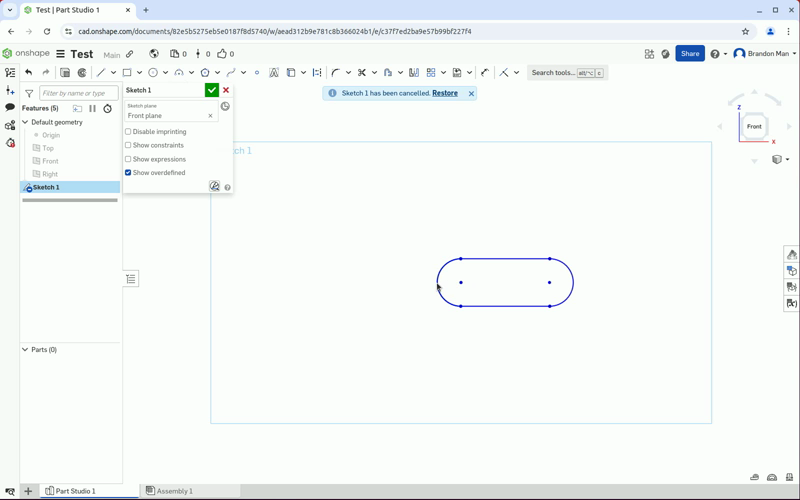
key(c)
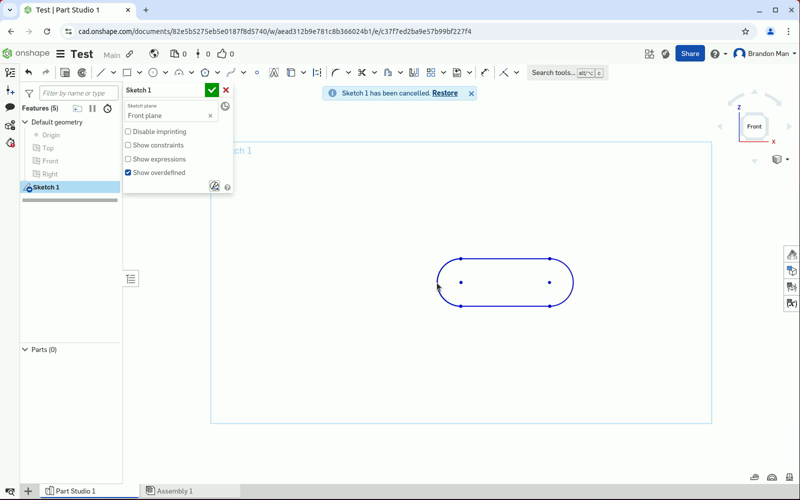
key_down(shift)
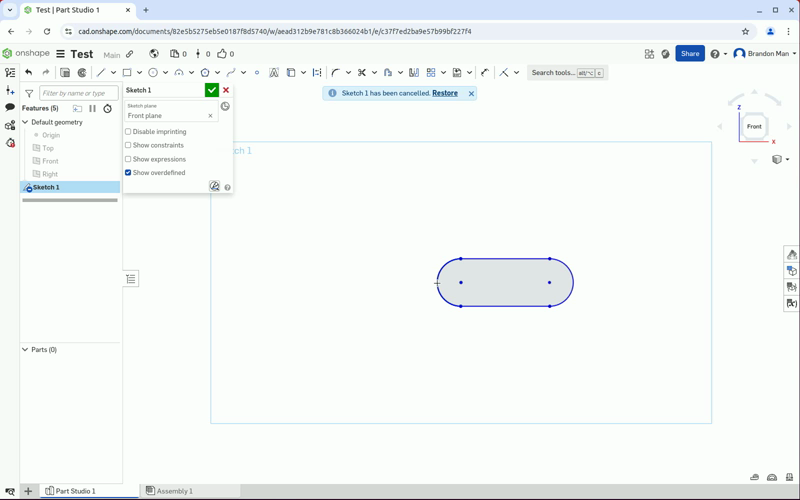
mouse_move(460, 282)
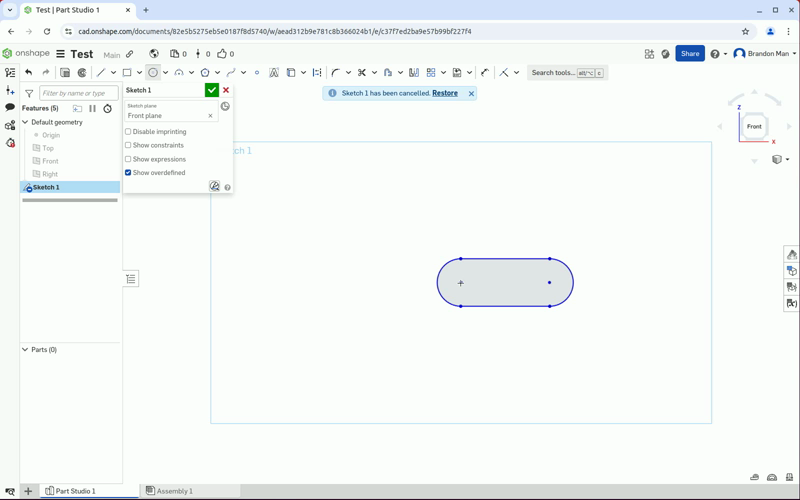
click(460, 282)
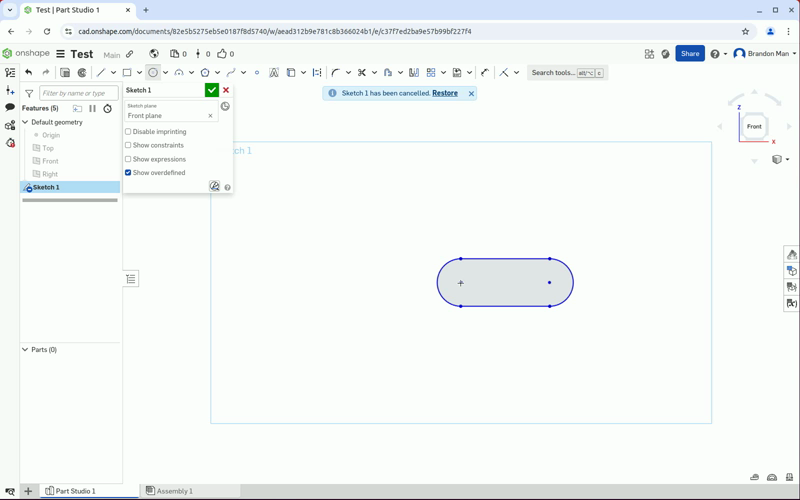
key_up(shift)
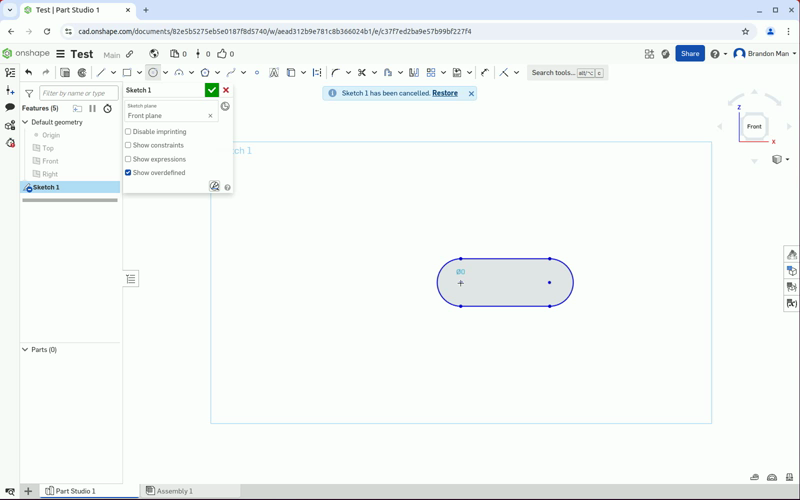
mouse_move(474, 282)
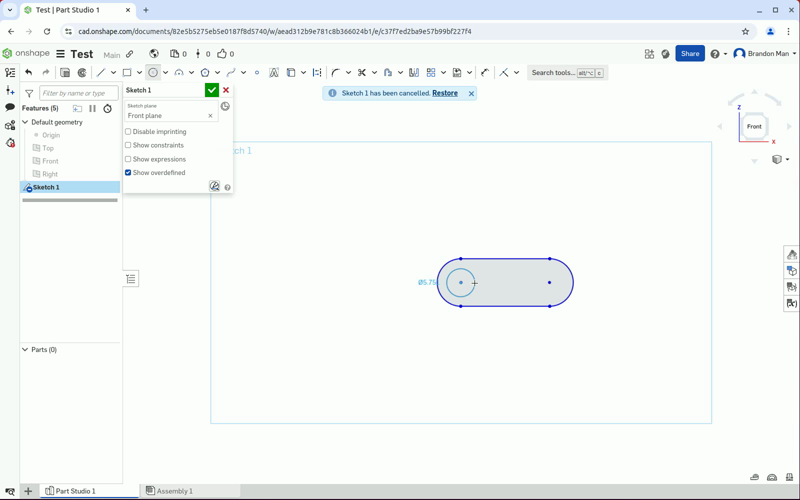
click(474, 282)
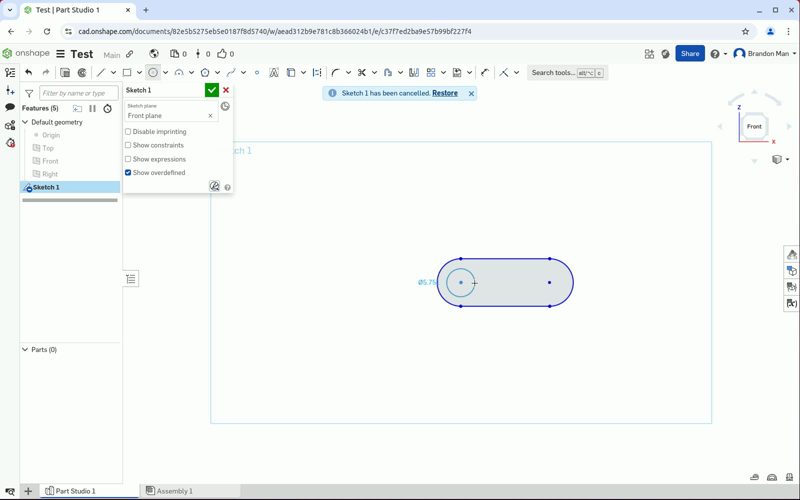
key(esc)
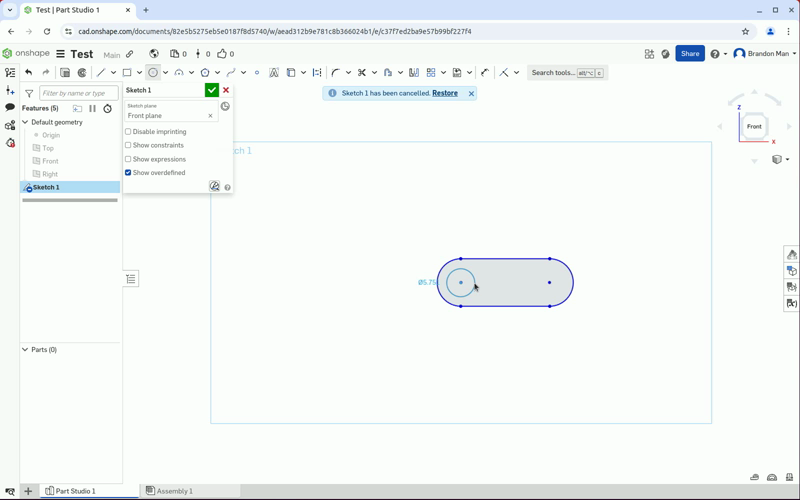
key(c)
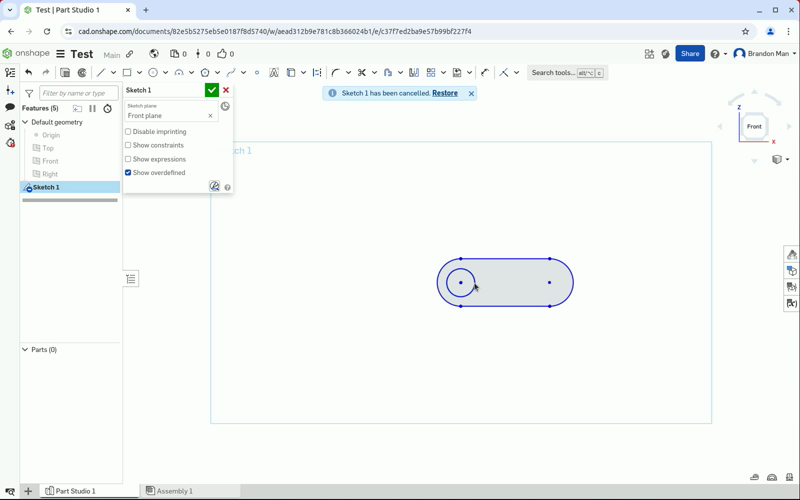
key_down(shift)
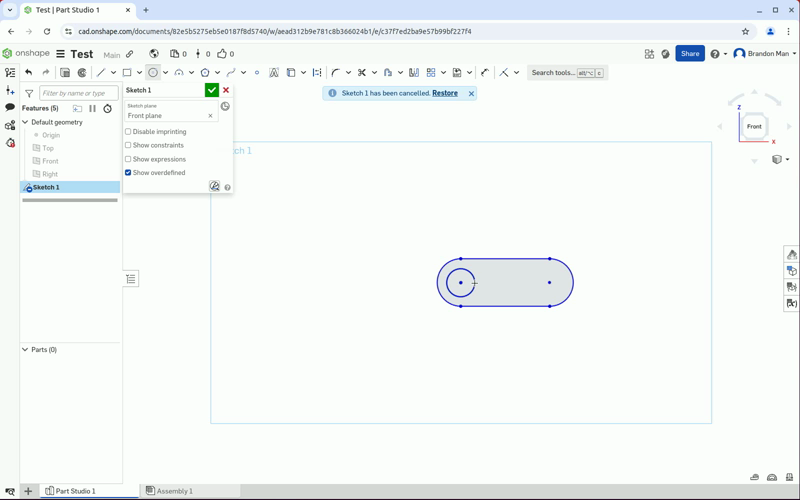
mouse_move(549, 282)
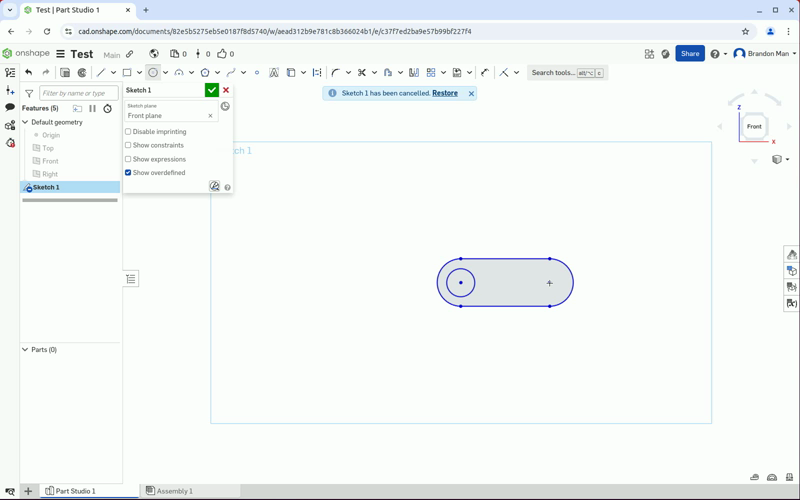
click(549, 282)
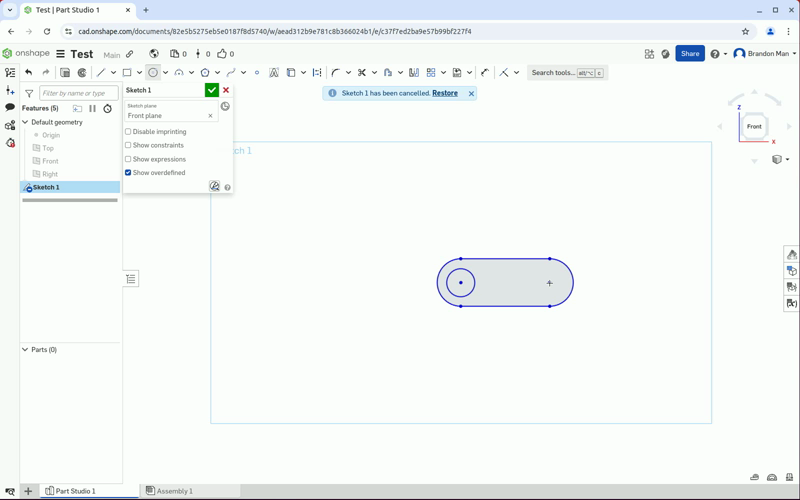
key_up(shift)
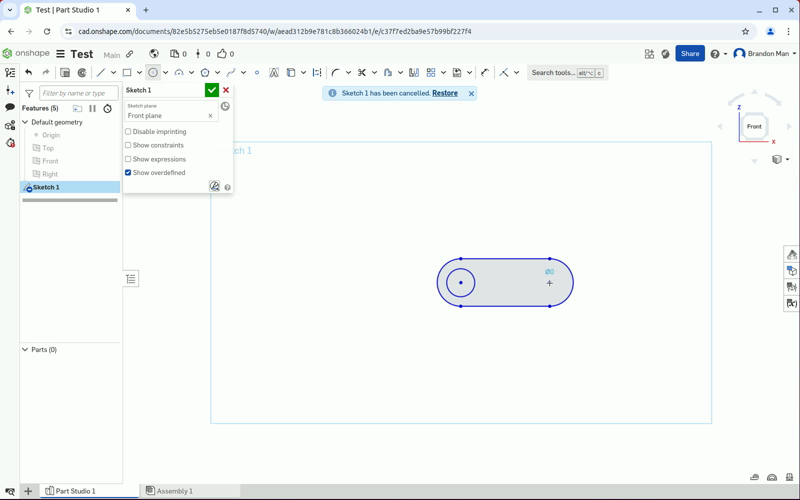
mouse_move(563, 282)
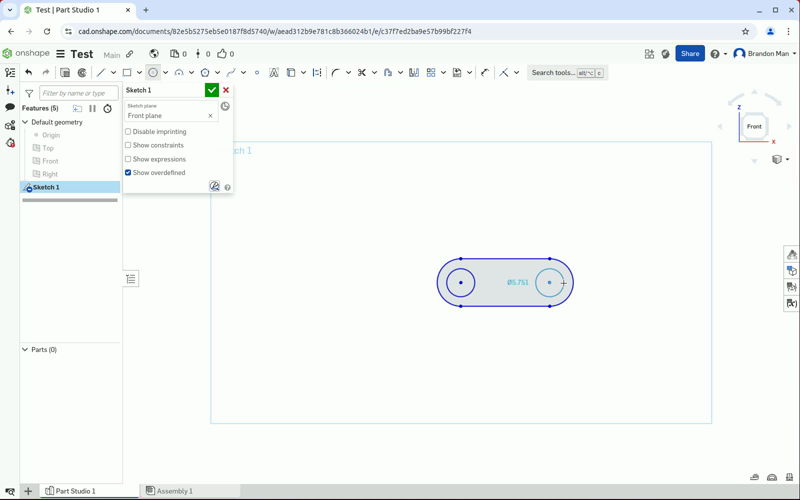
click(563, 282)
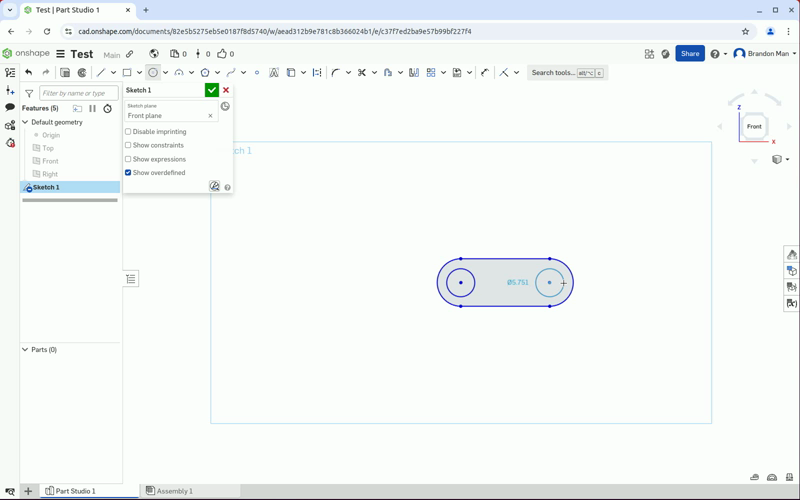
key(esc)
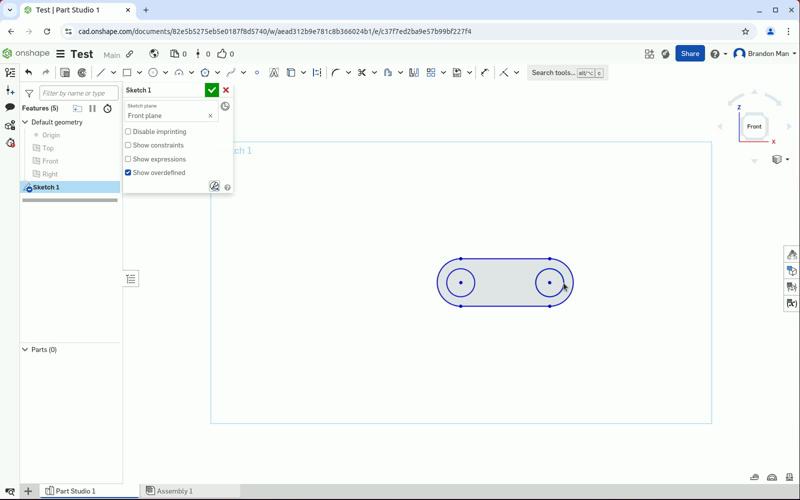
mouse_move(524, 281)
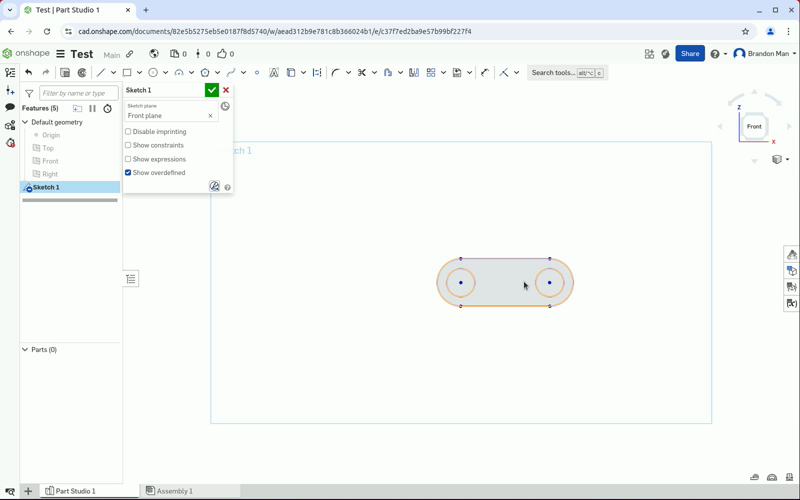
click(524, 281)
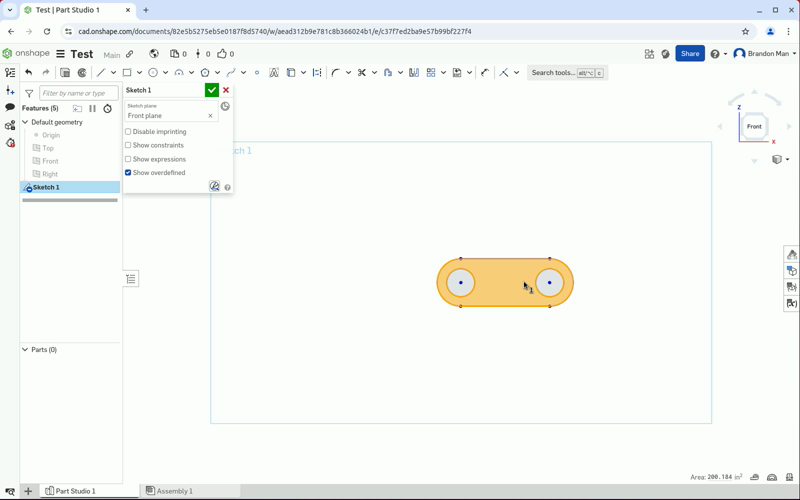
mouse_move(73, 352)
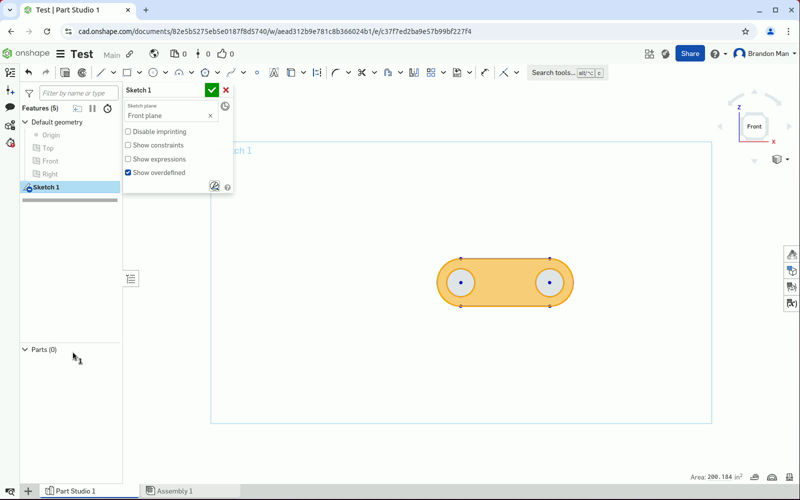
key(shift+y)
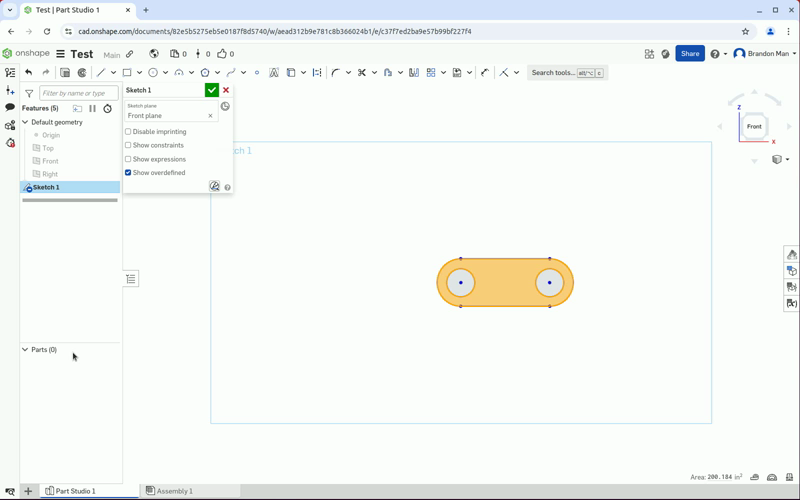
key(shift+e)
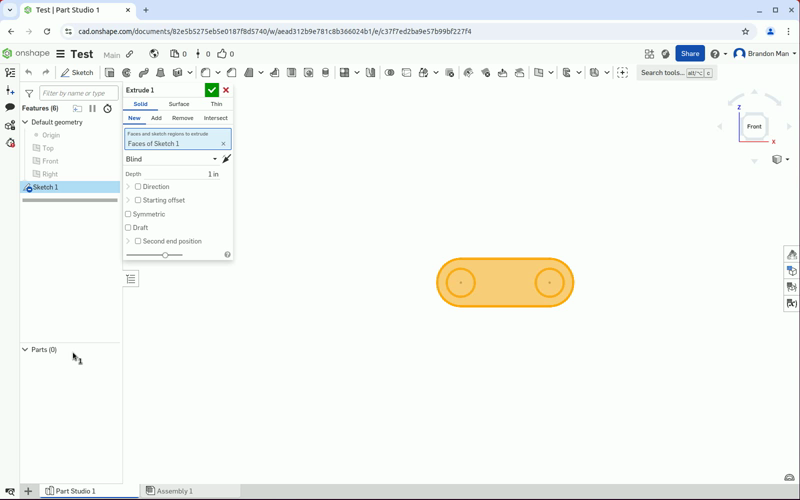
mouse_move(143, 106)
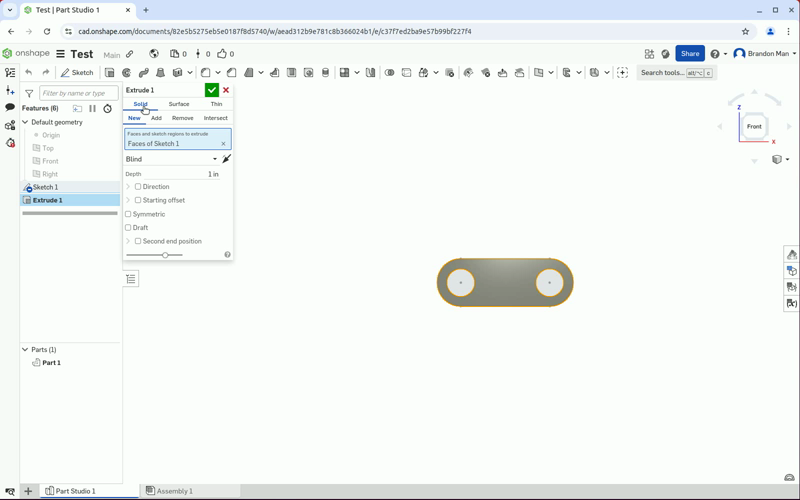
click(143, 106)
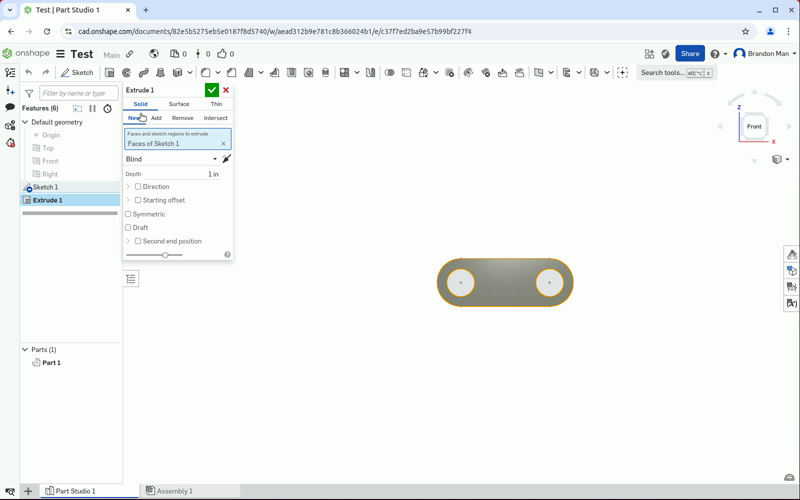
mouse_move(137, 120)
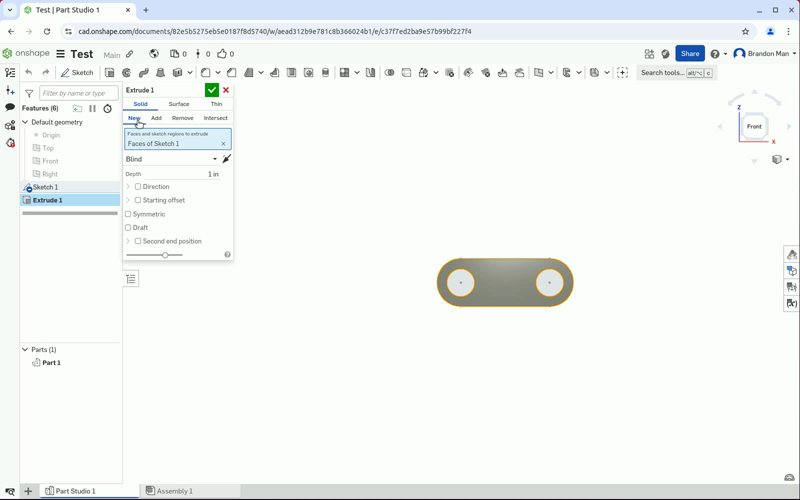
click(137, 120)
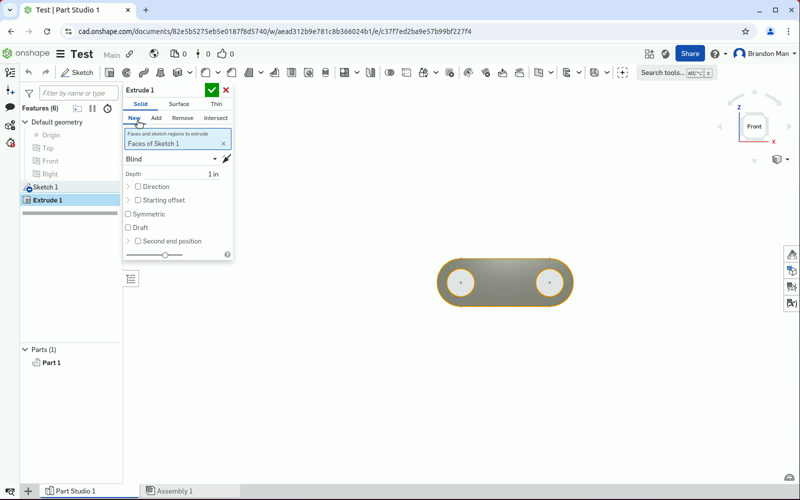
key(tab, 4)
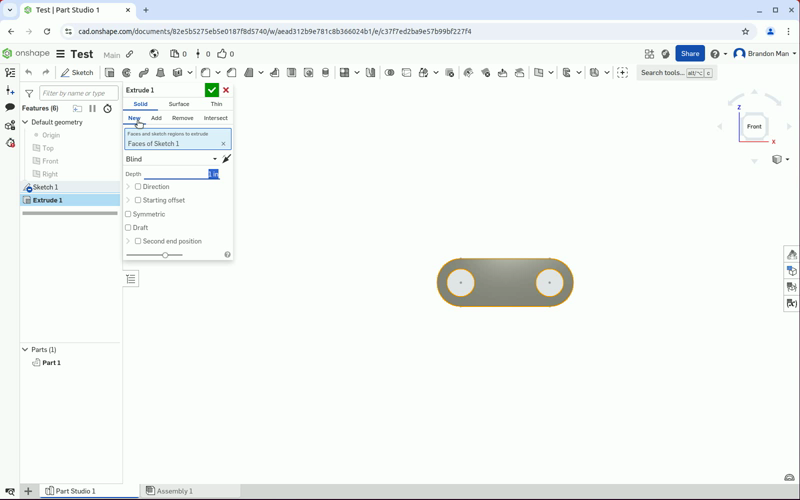
text(6.018)
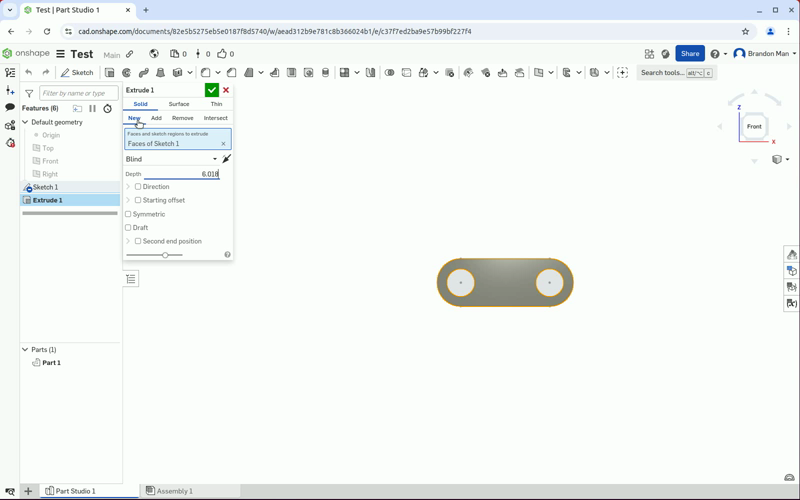
key(enter)
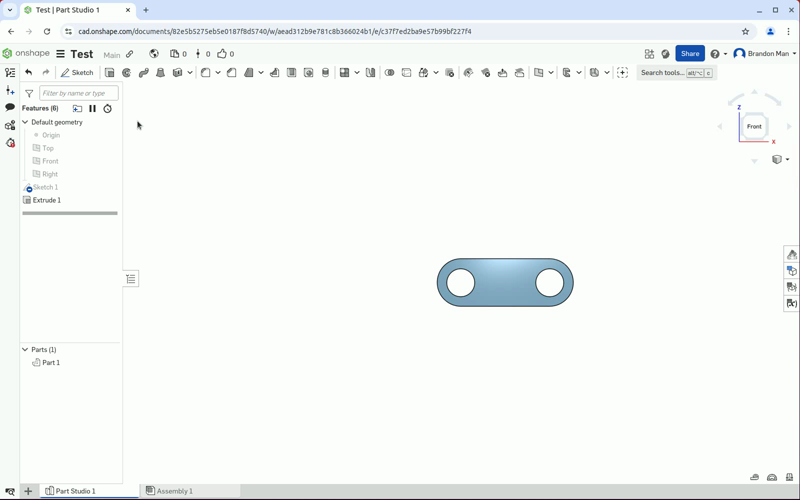
key(shift+h)
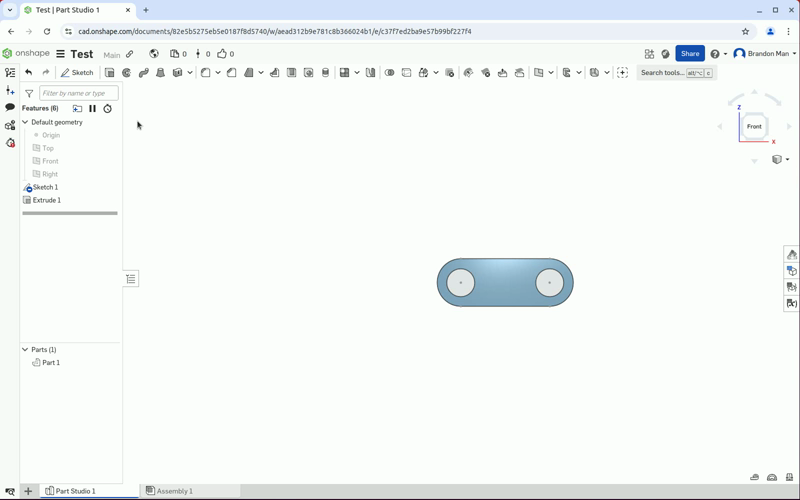
key(shift+h)
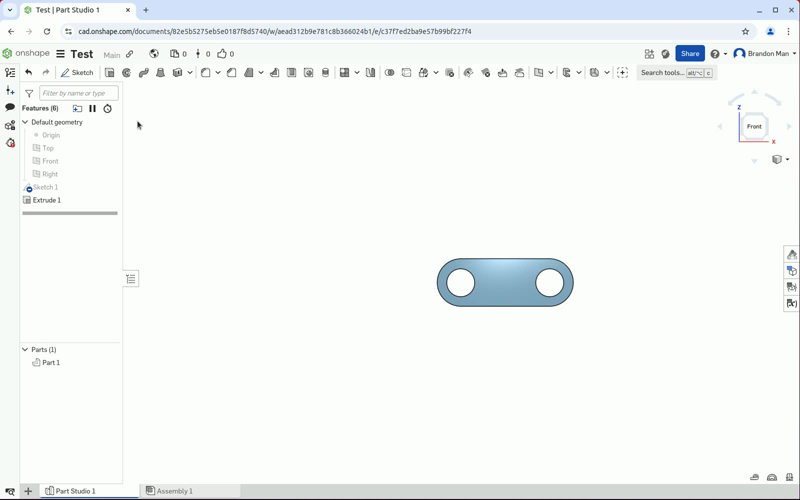
mouse_move(73, 189)
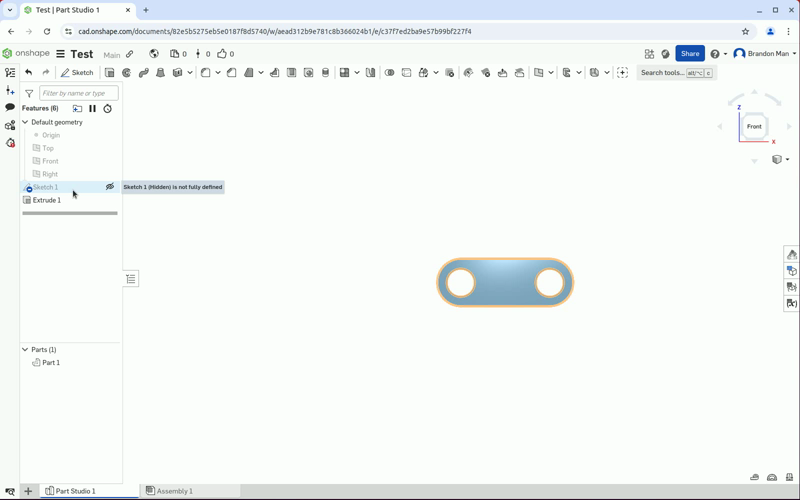
click(73, 189)
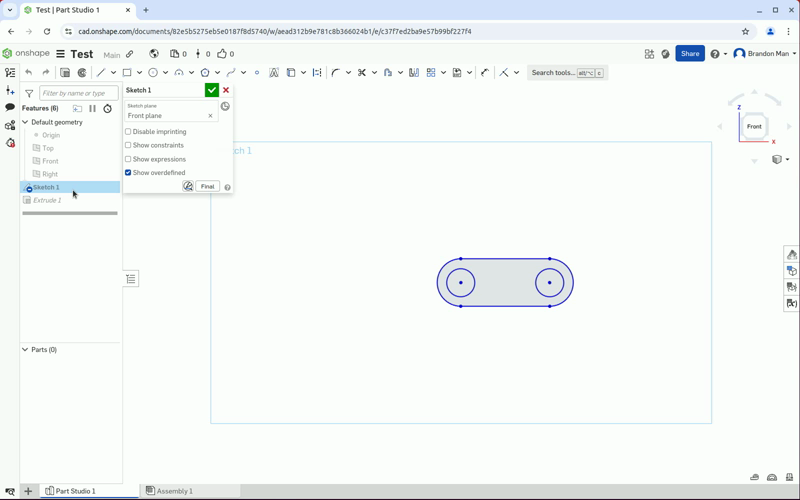
mouse_move(229, 92)
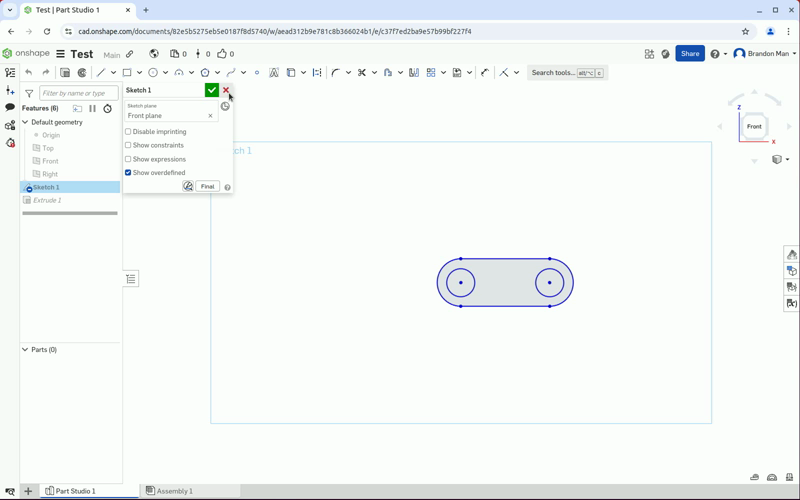
click(229, 92)
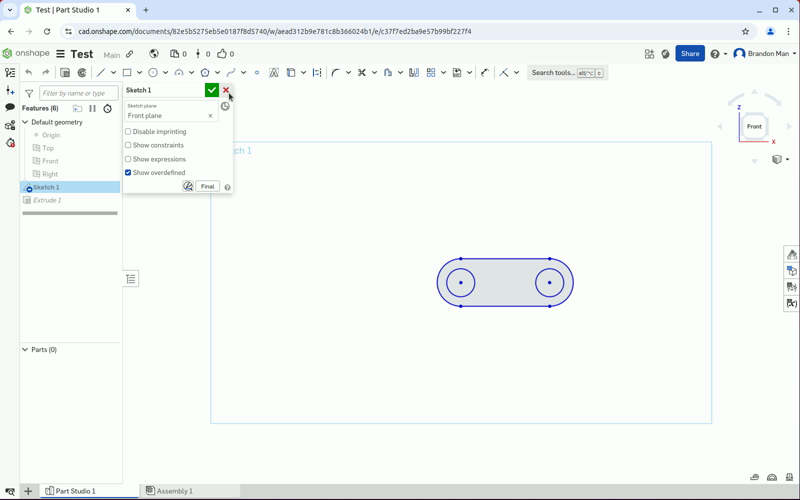
key(shift+s)
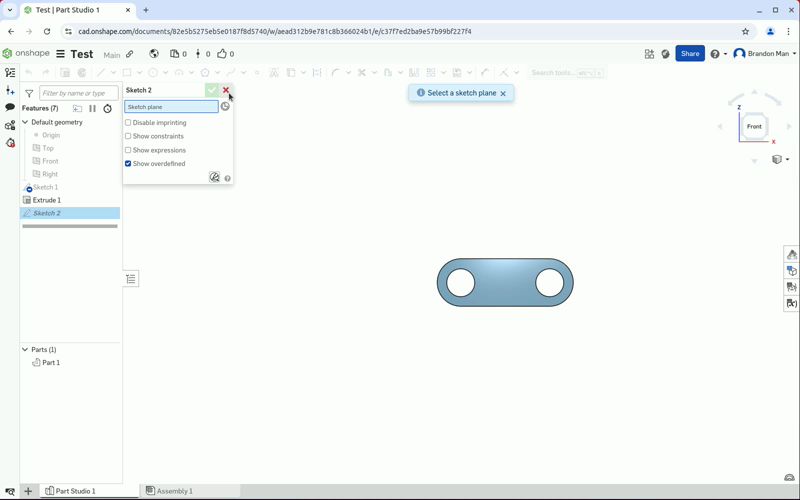
mouse_move(73, 163)
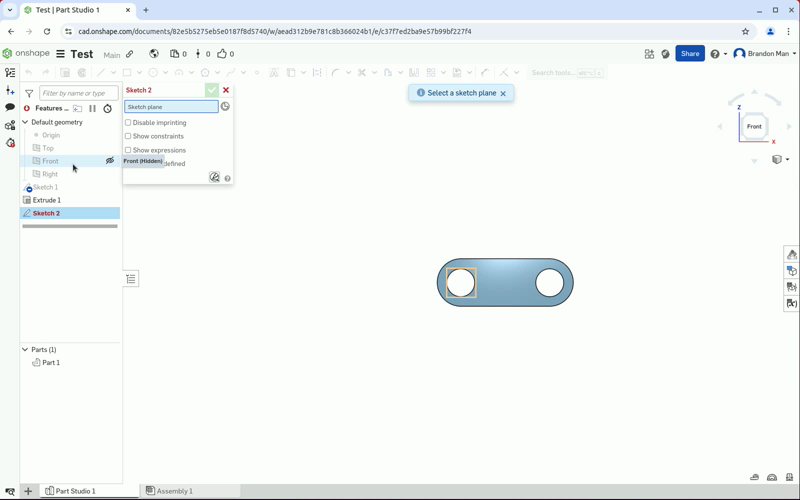
click(73, 163)
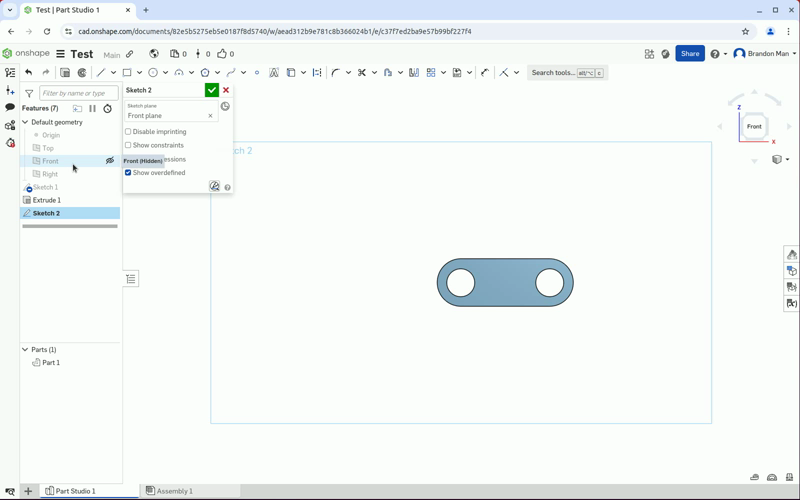
mouse_move(73, 352)
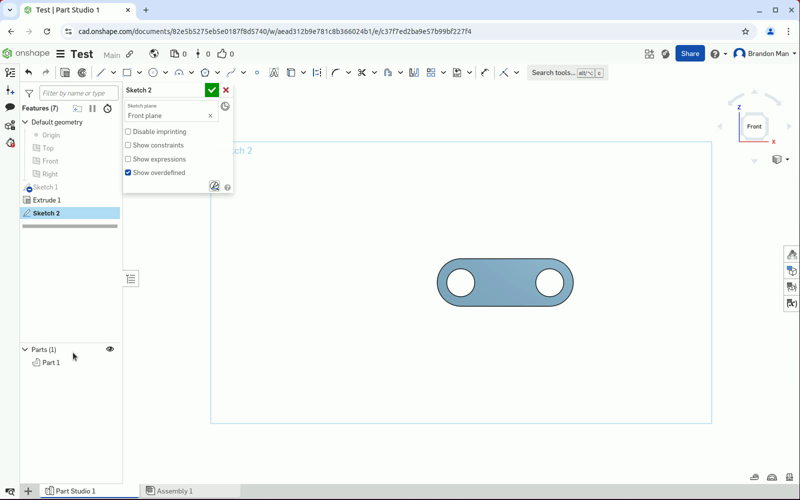
key(y)
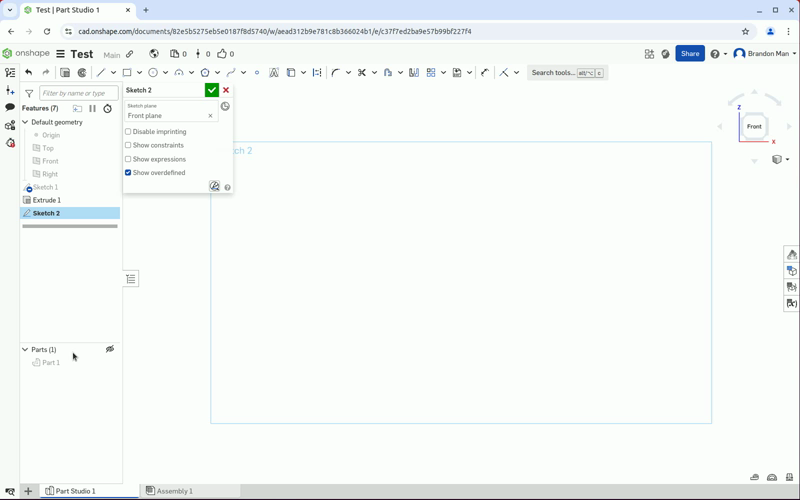
key(c)
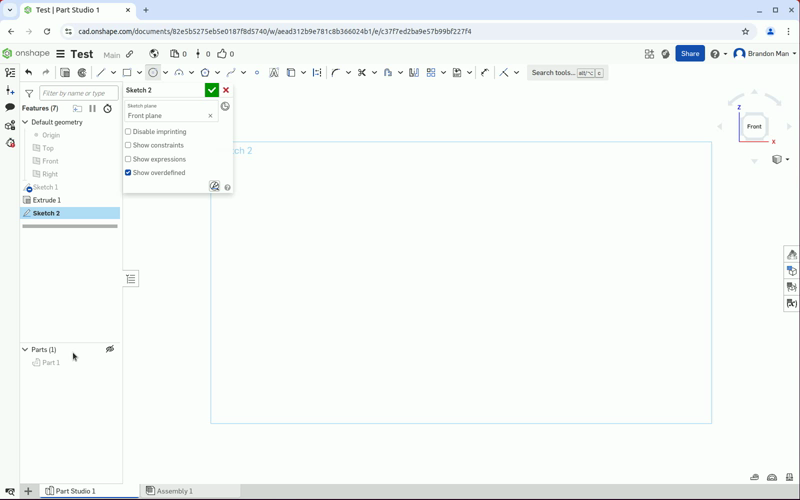
key_down(shift)
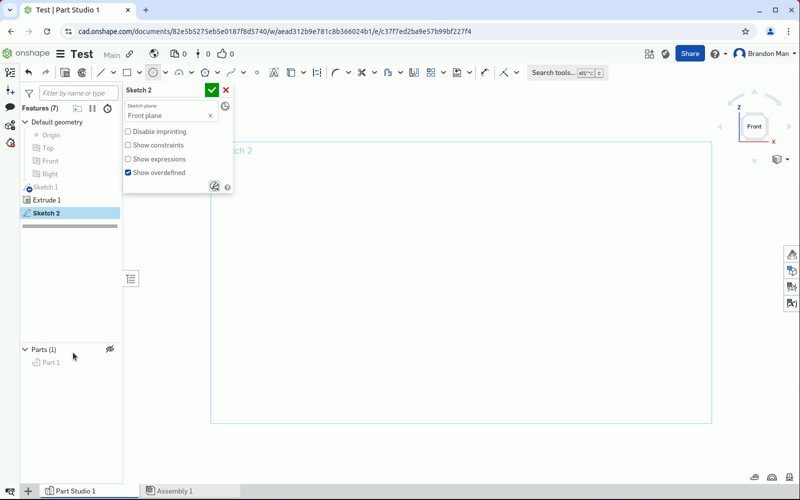
mouse_move(461, 282)
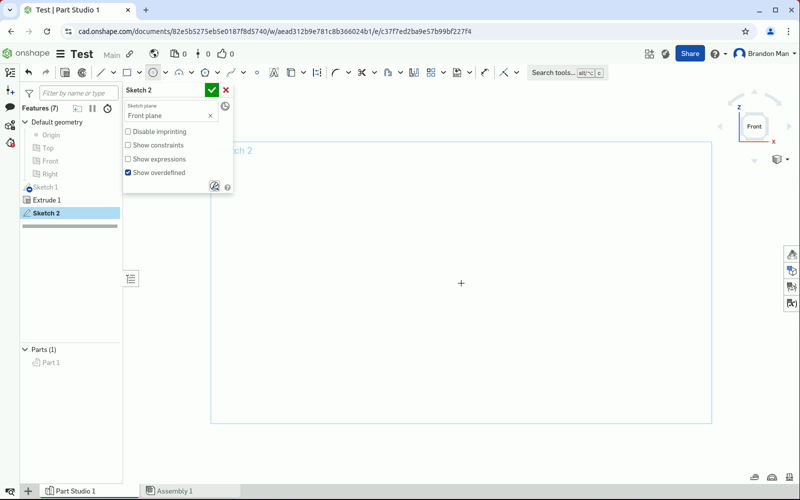
click(461, 282)
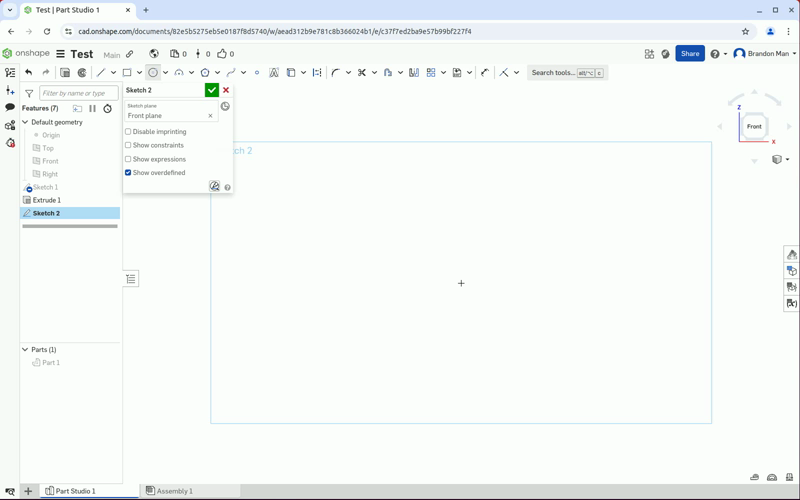
key_up(shift)
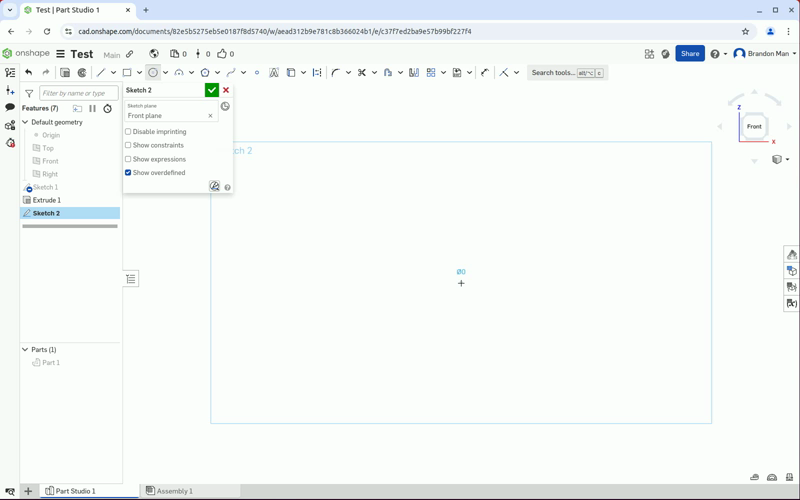
mouse_move(467, 282)
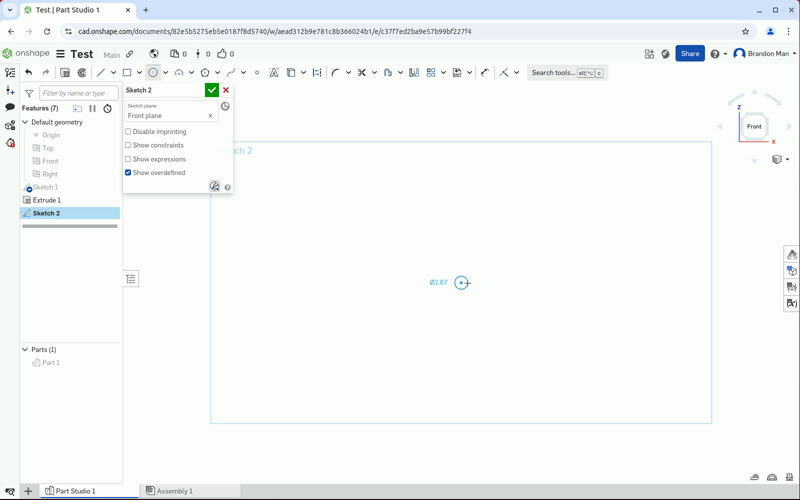
click(467, 282)
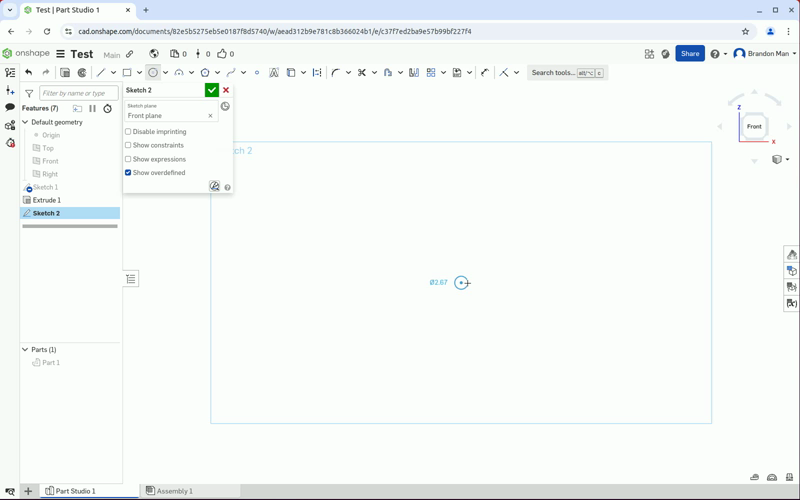
key(esc)
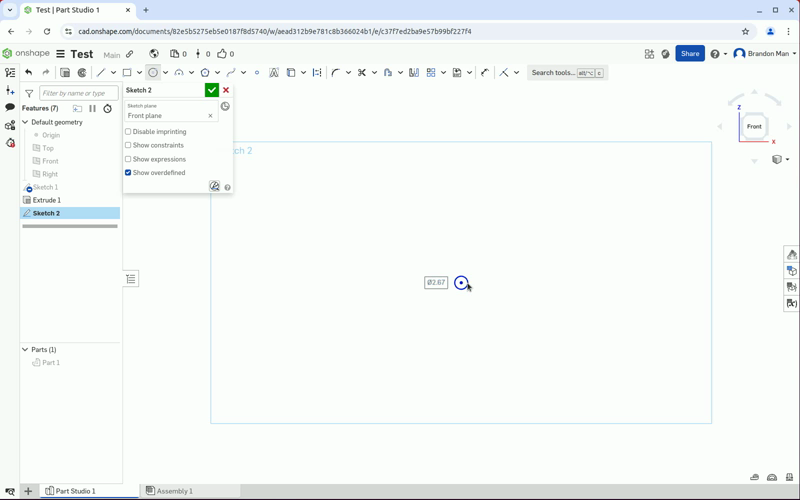
mouse_move(456, 282)
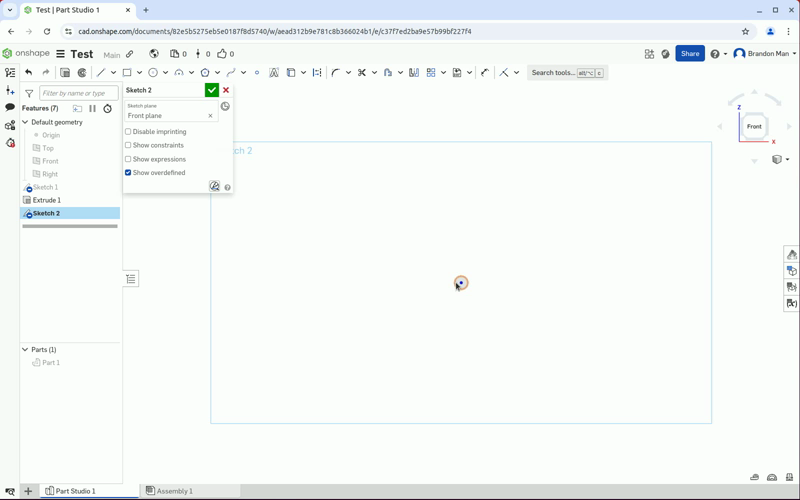
scroll(6)
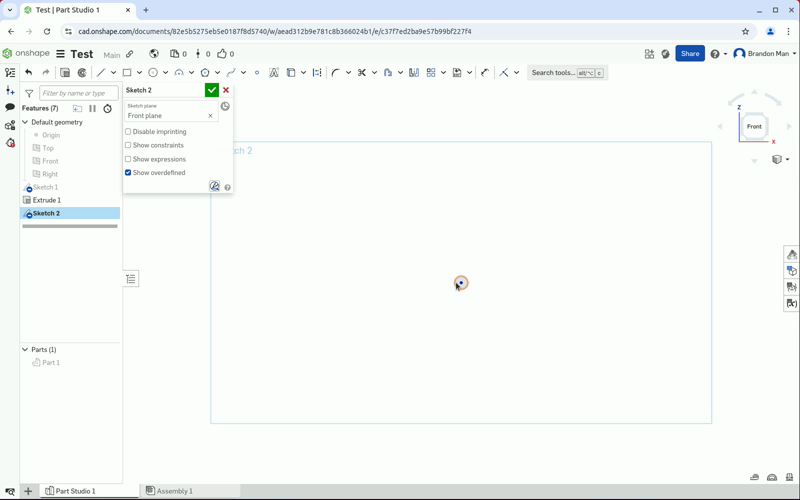
scroll(6)
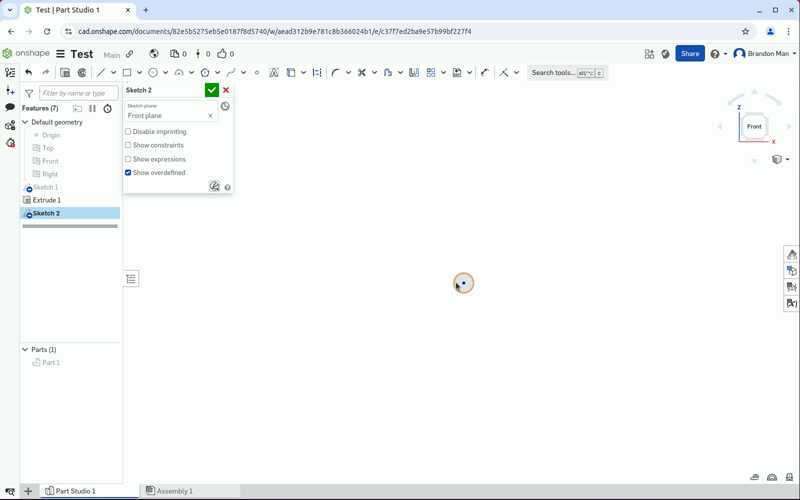
scroll(6)
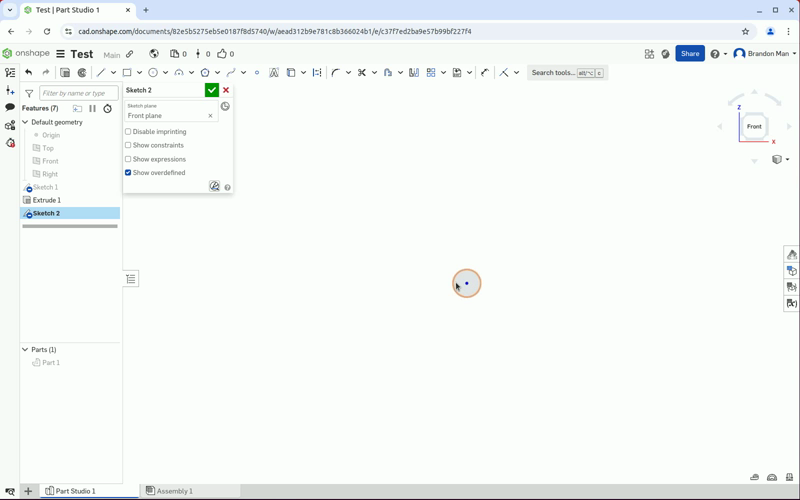
scroll(6)
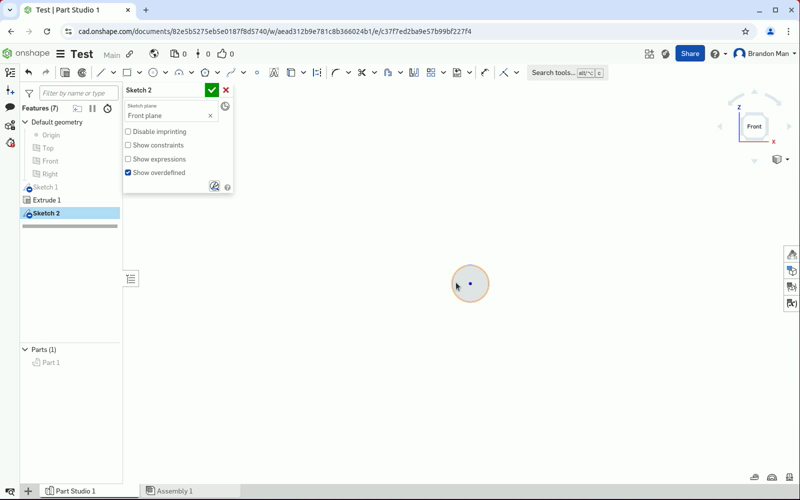
scroll(6)
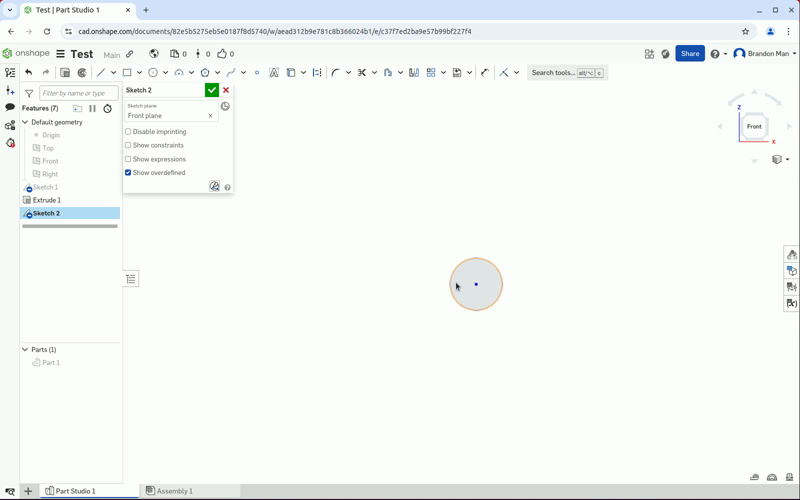
scroll(6)
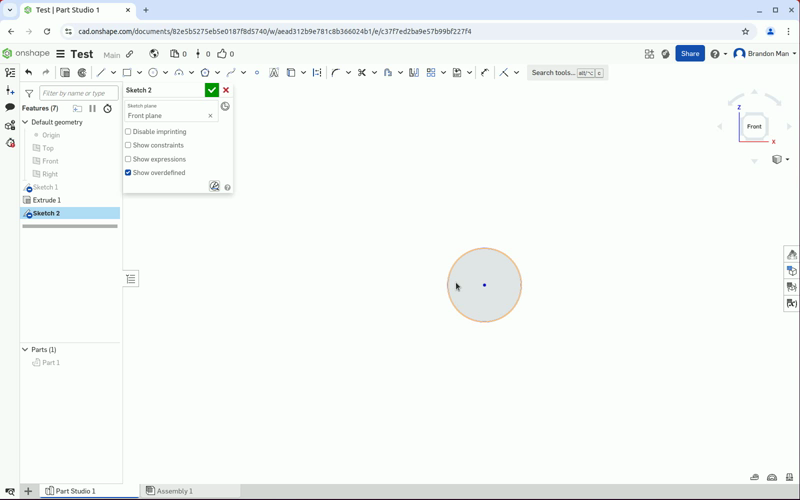
scroll(6)
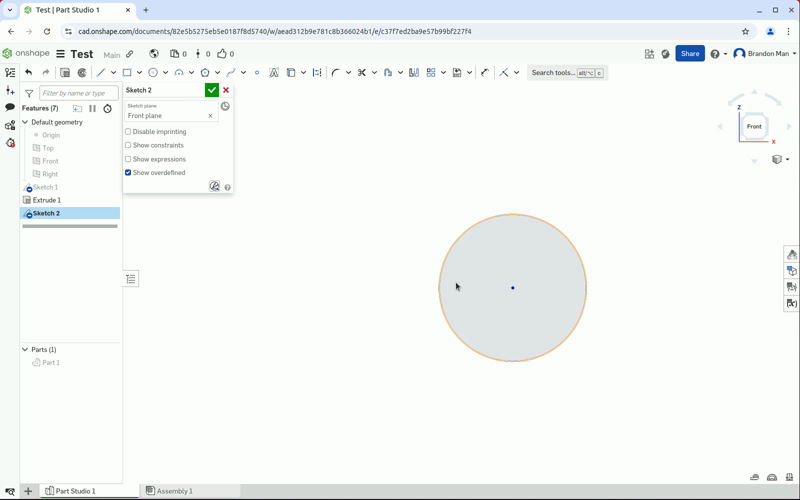
click(456, 282)
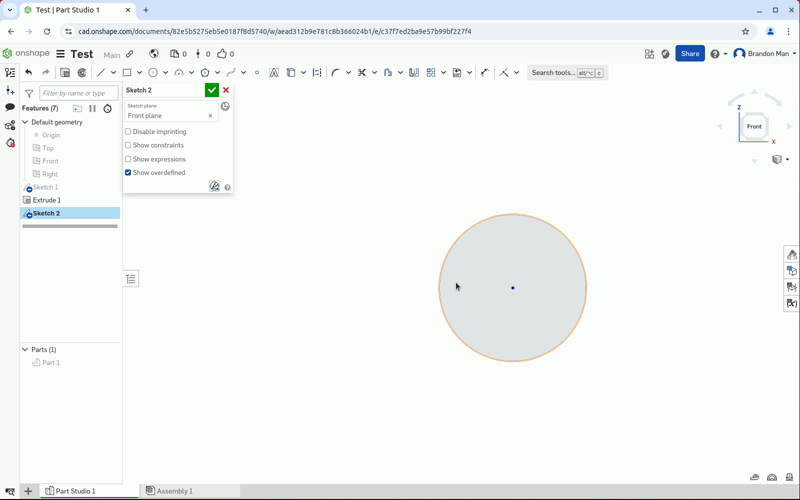
scroll(-6)
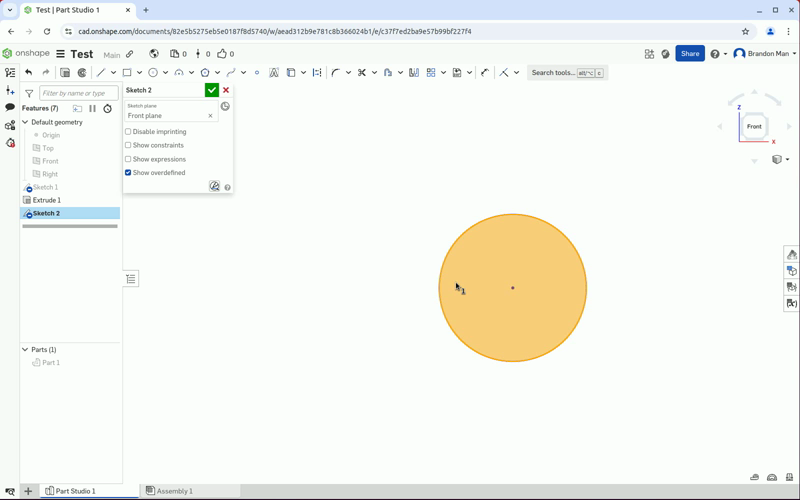
scroll(-6)
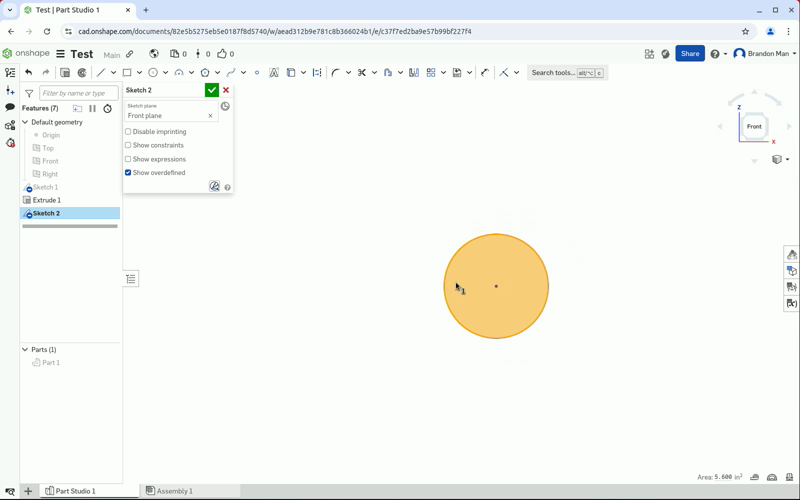
scroll(-6)
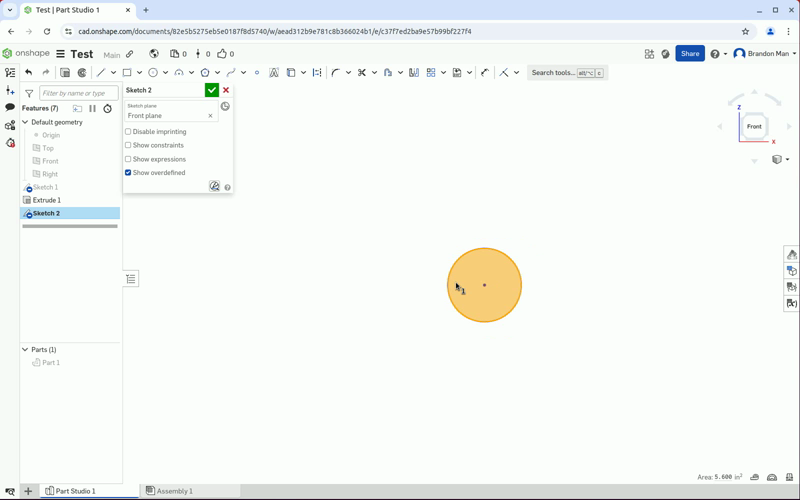
scroll(-6)
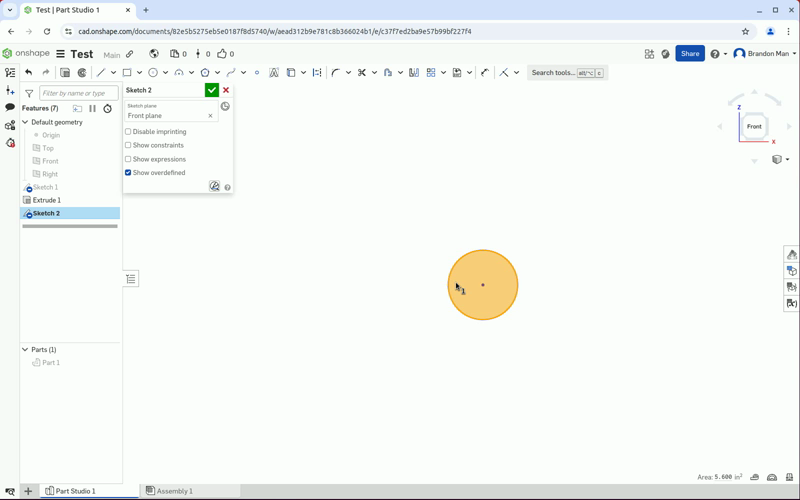
scroll(-6)
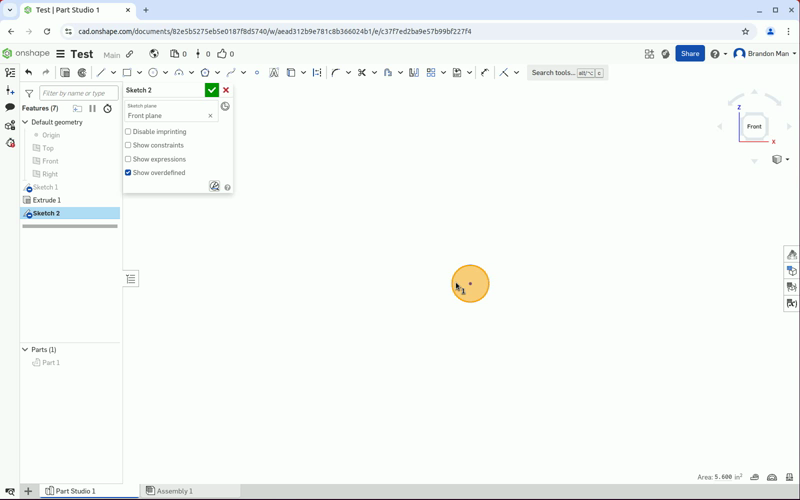
scroll(-6)
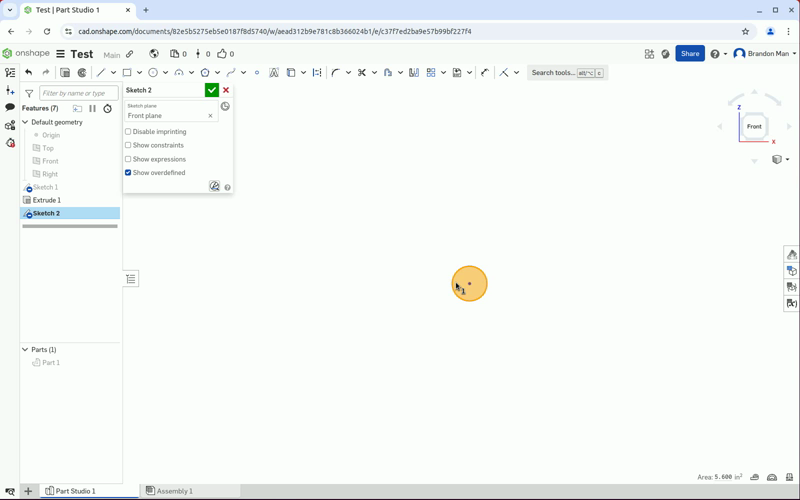
scroll(-6)
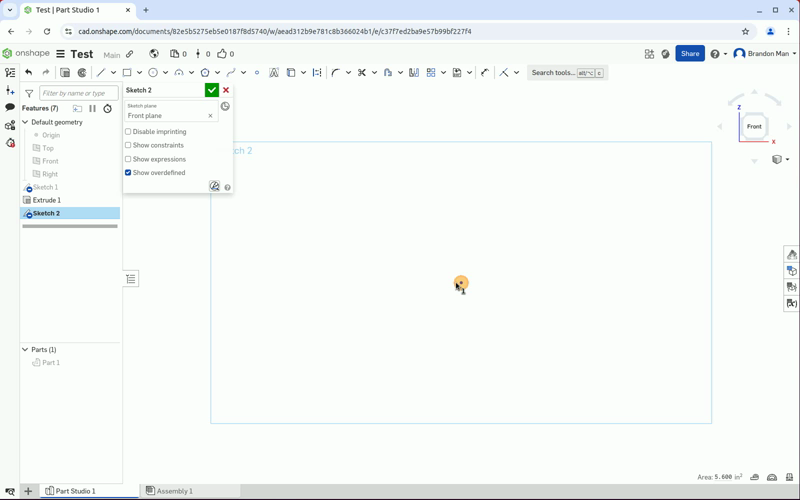
mouse_move(73, 352)
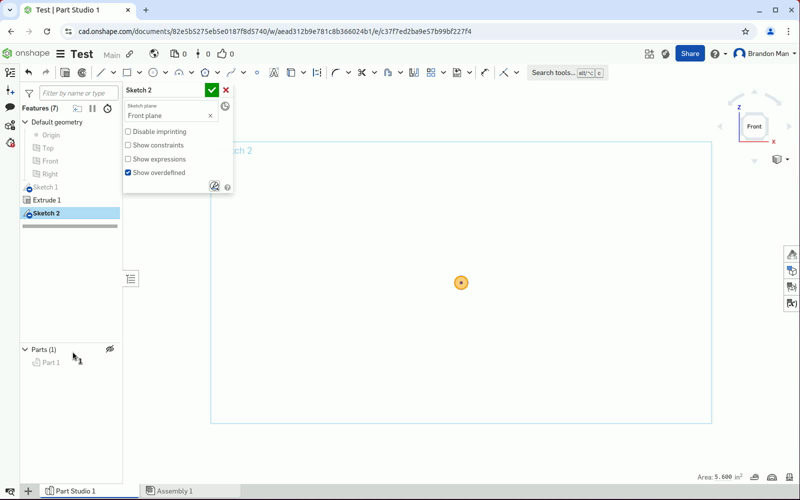
key(shift+y)
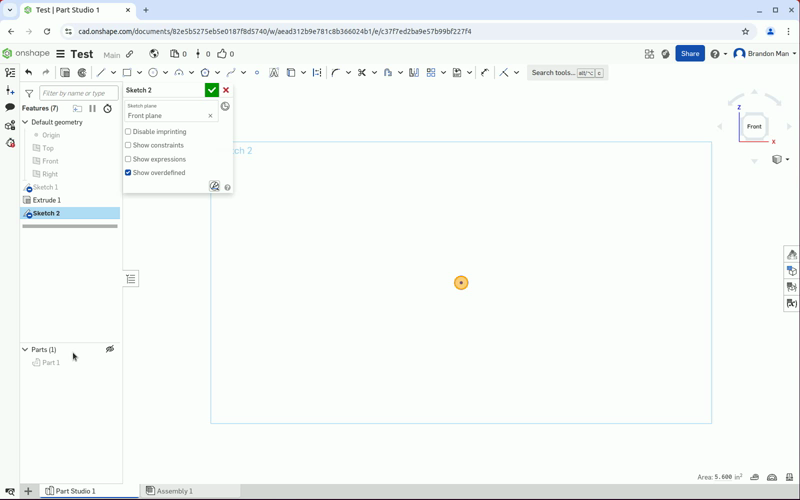
key(shift+e)
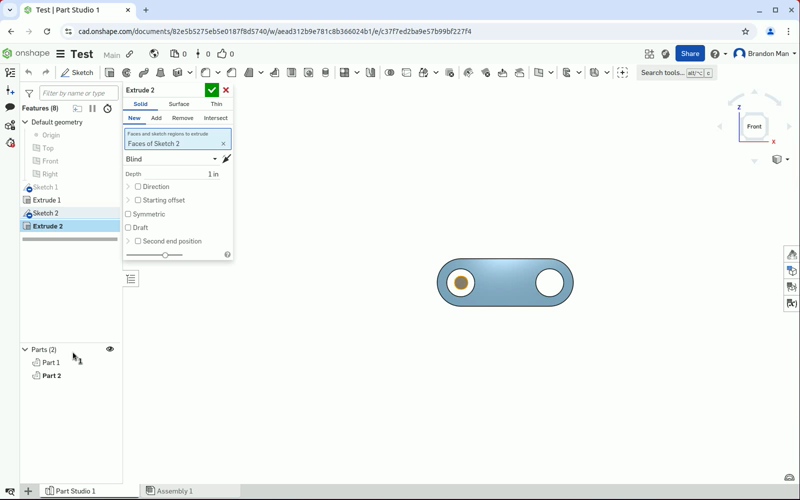
mouse_move(143, 106)
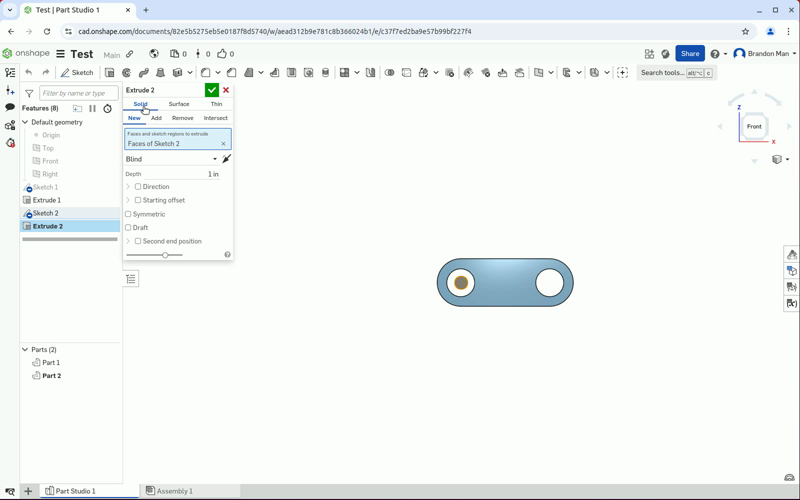
click(143, 106)
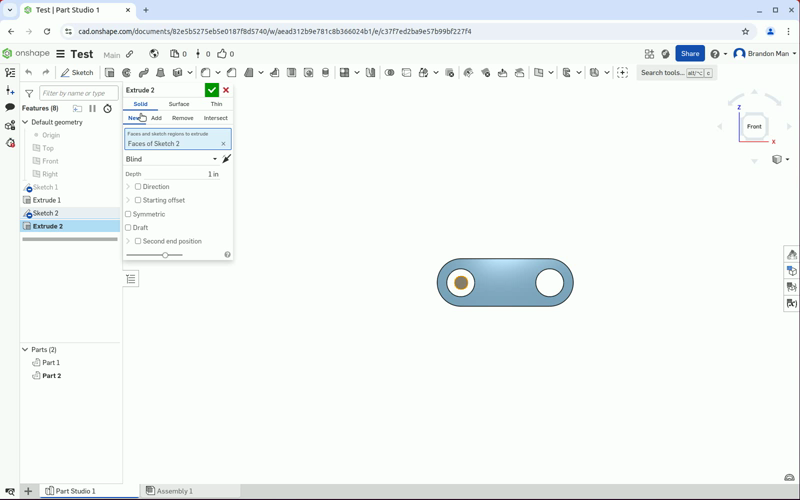
mouse_move(137, 120)
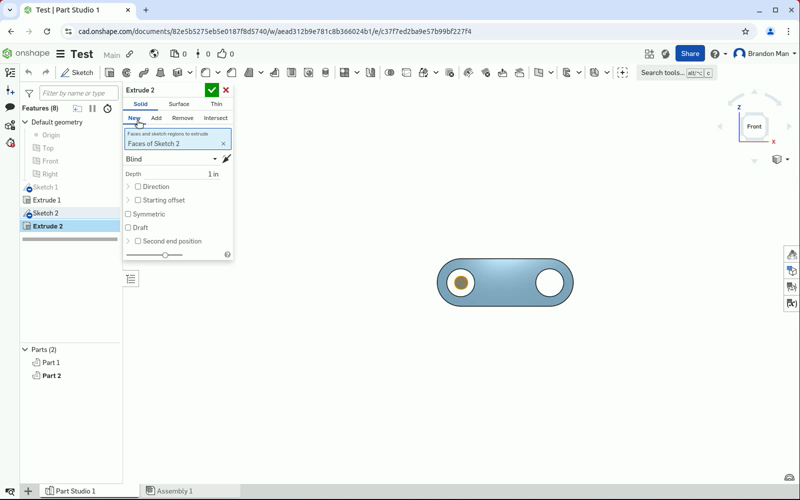
click(137, 120)
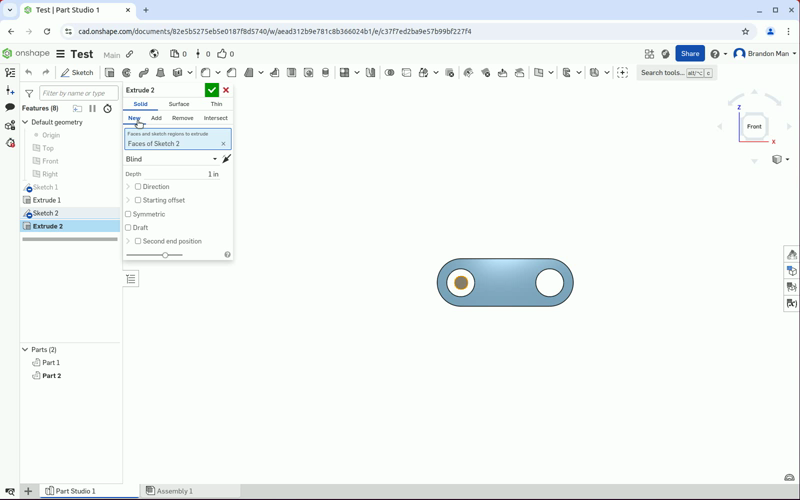
key(tab, 4)
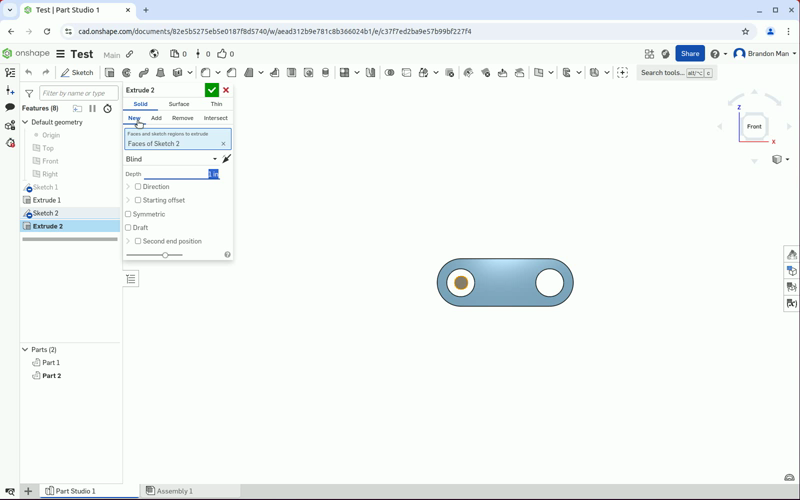
text(6.018)
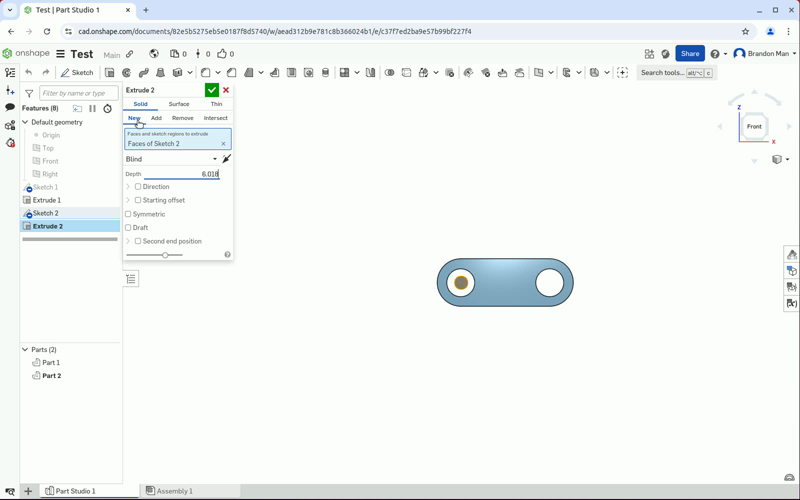
key(enter)
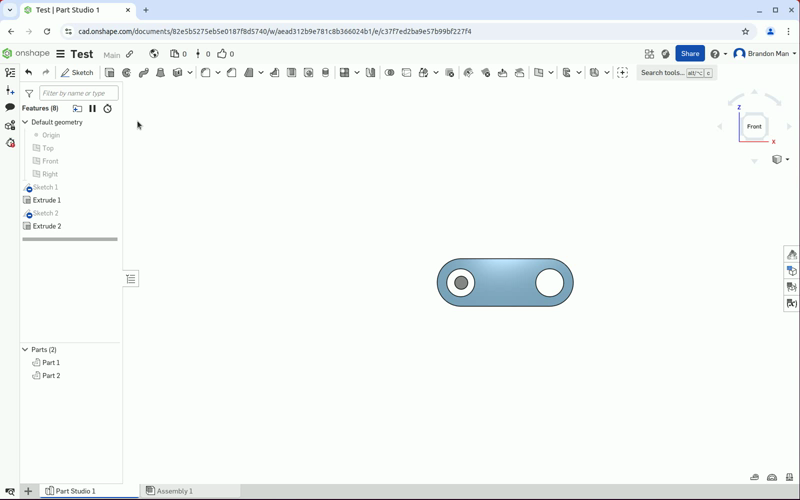
key(shift+h)
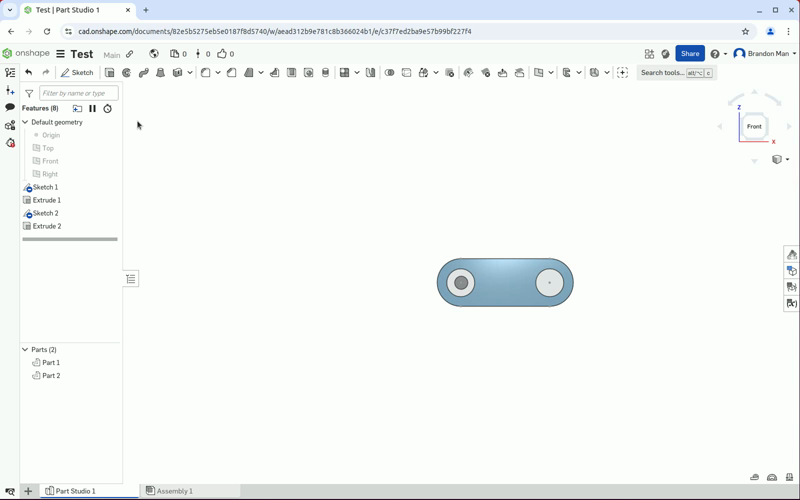
key(shift+h)
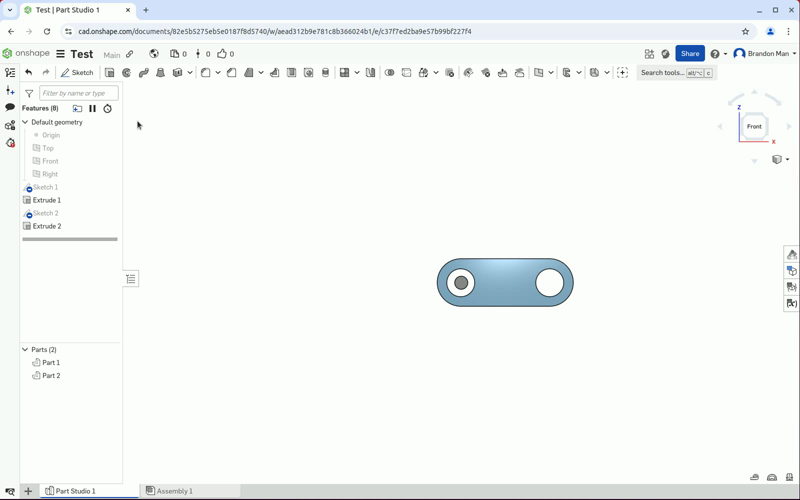
mouse_move(73, 189)
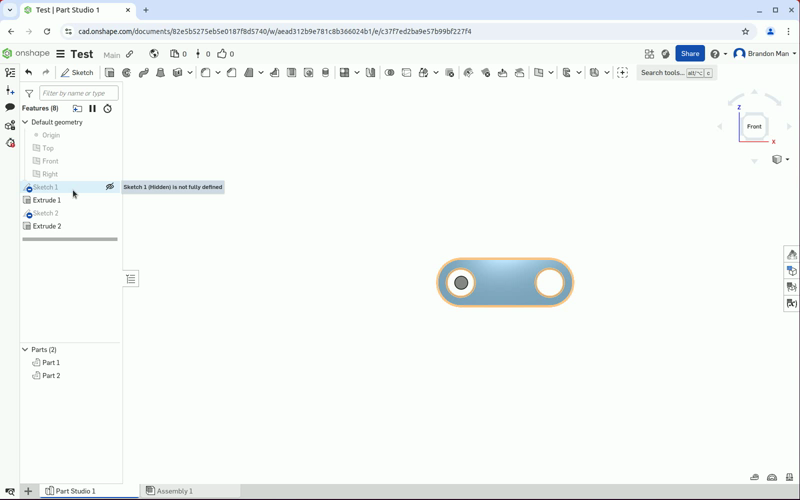
click(73, 189)
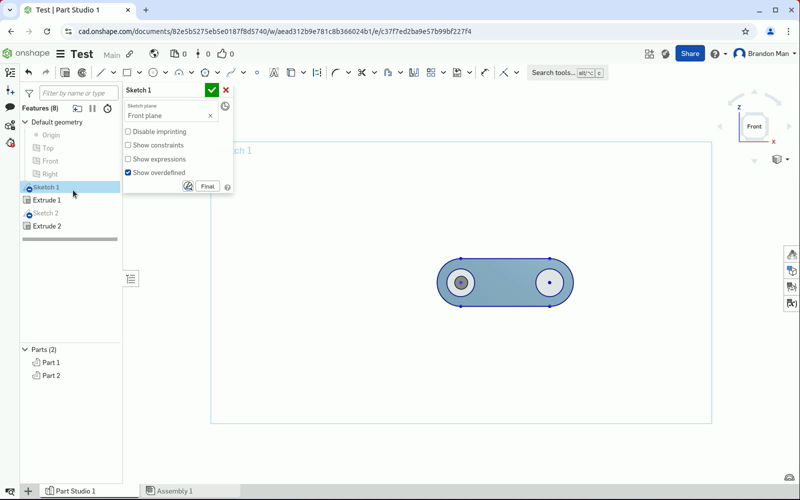
mouse_move(229, 92)
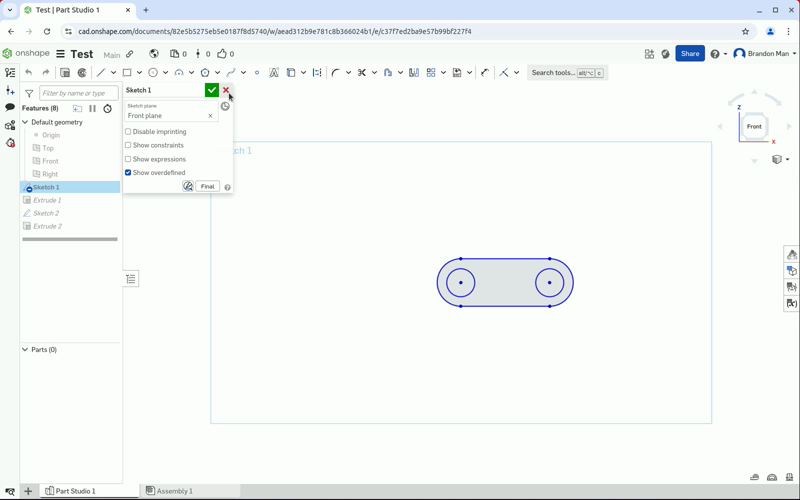
click(229, 92)
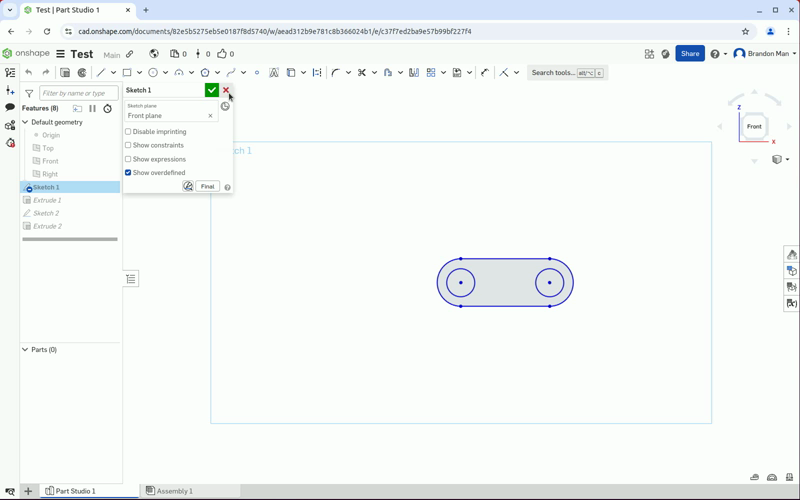
key(shift+s)
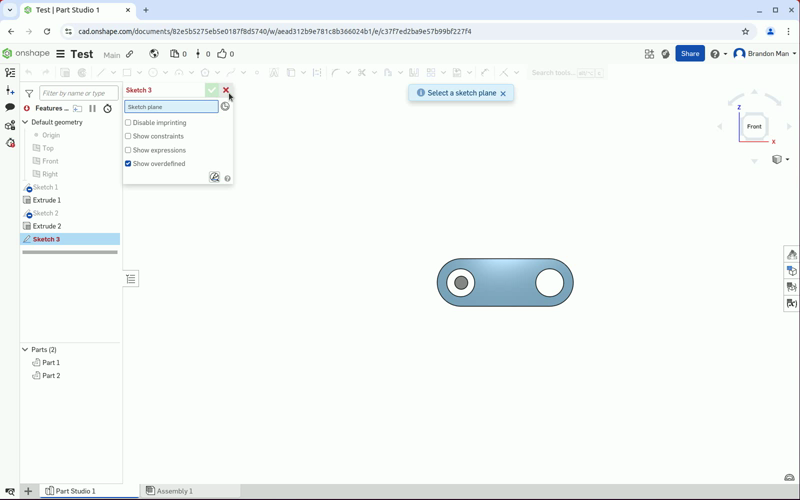
mouse_move(73, 163)
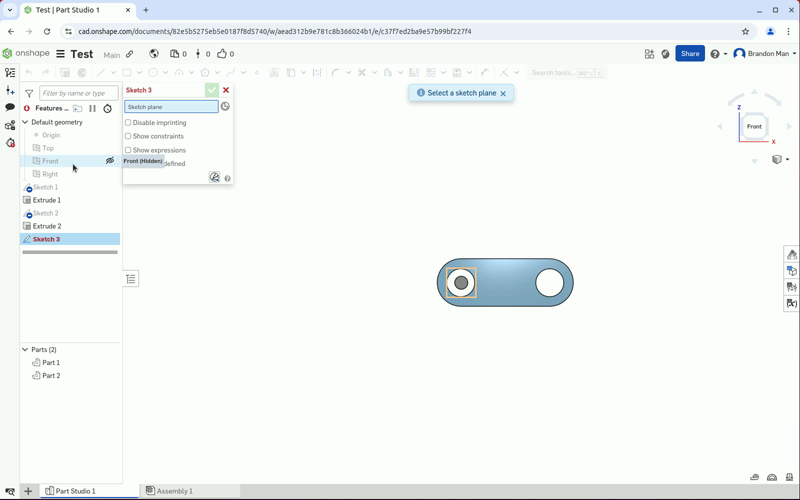
click(73, 163)
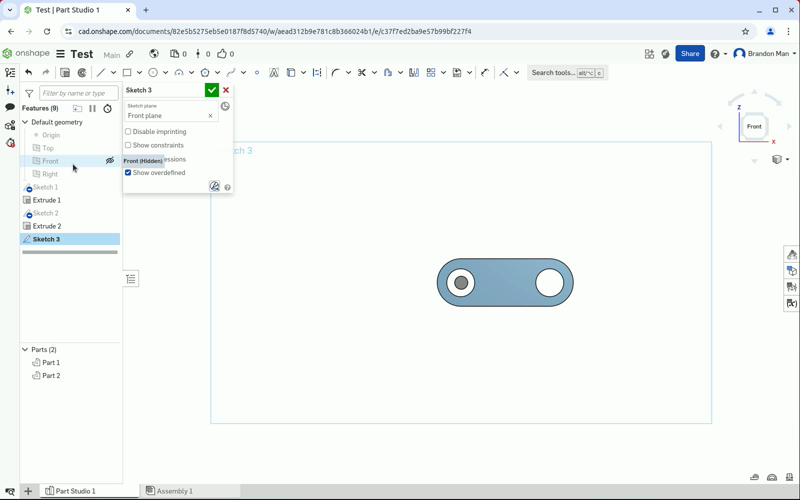
mouse_move(73, 352)
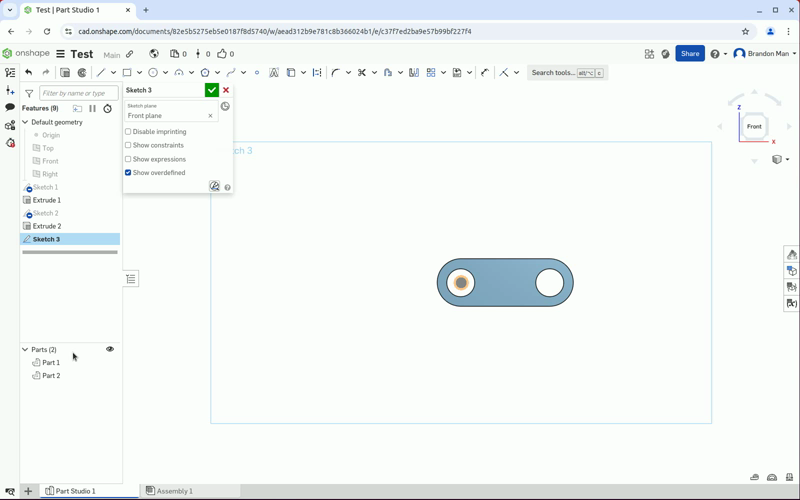
key(y)
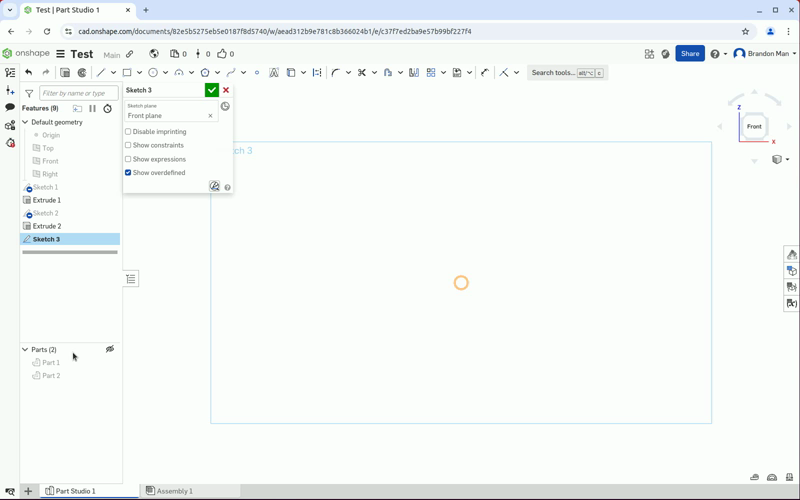
key(c)
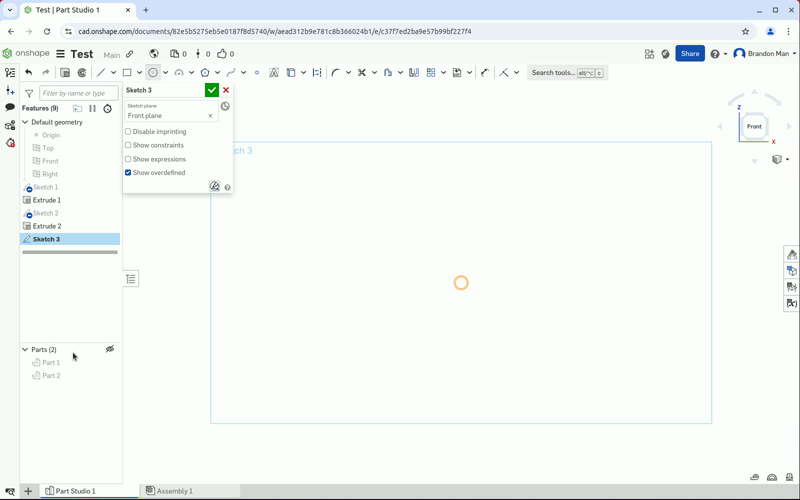
key_down(shift)
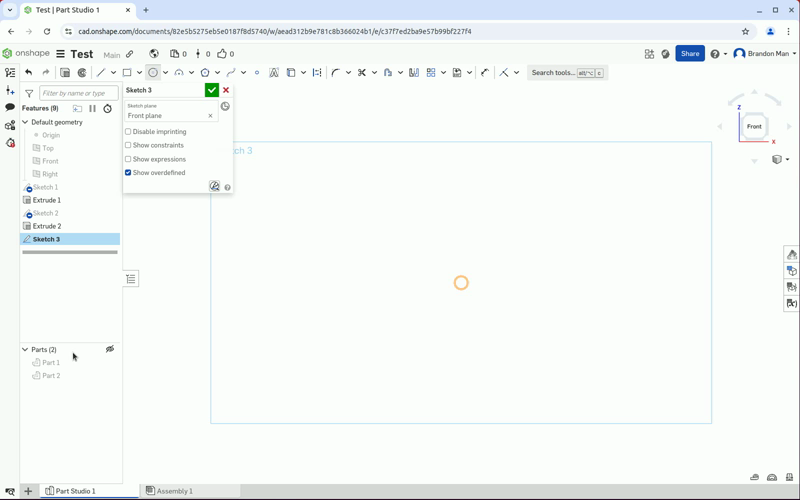
mouse_move(550, 282)
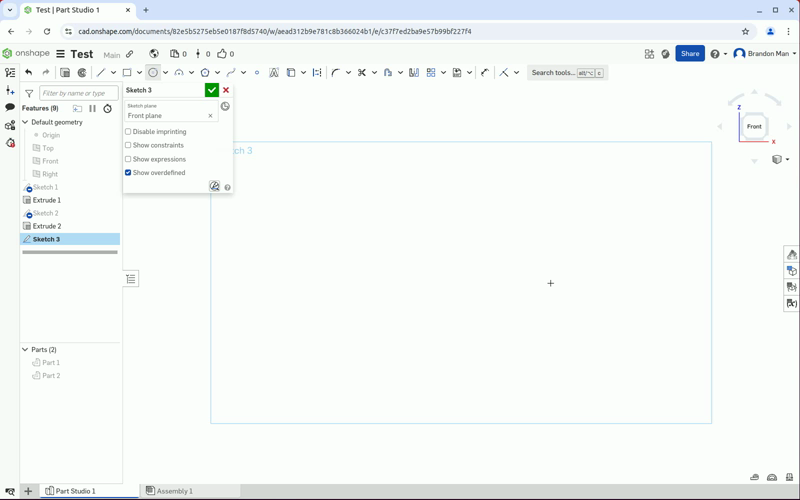
click(550, 282)
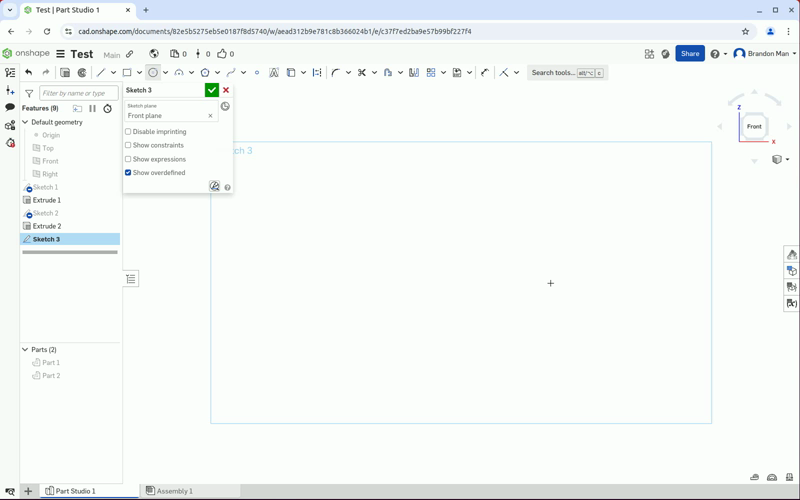
key_up(shift)
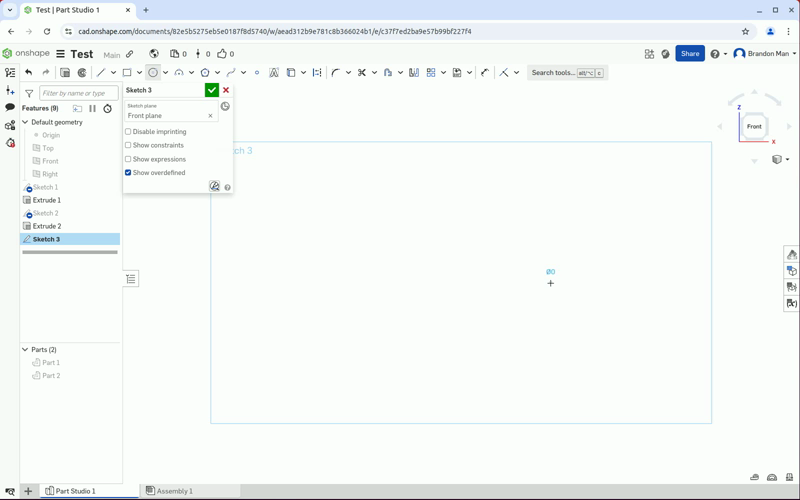
mouse_move(556, 282)
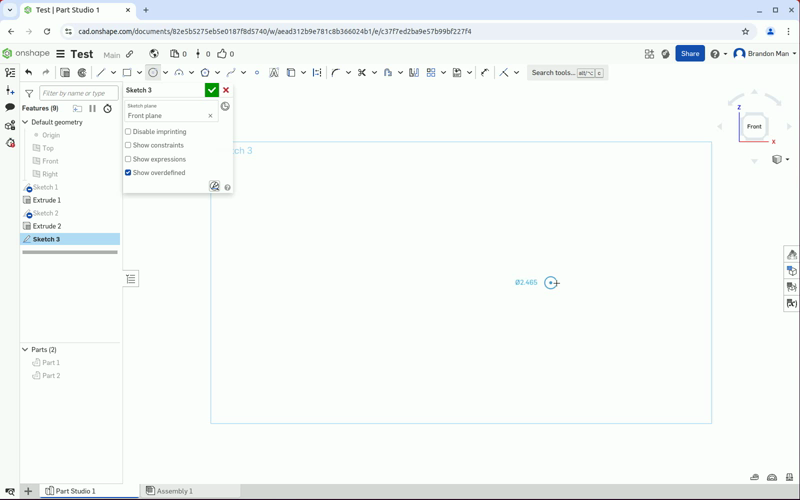
click(556, 282)
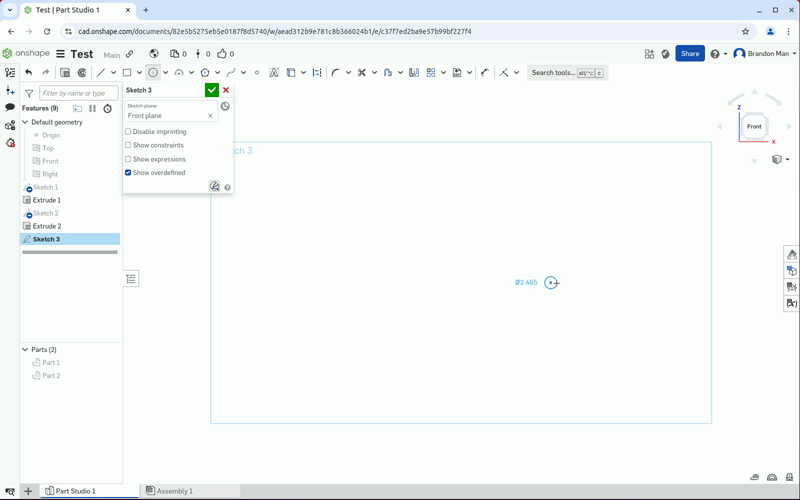
key(esc)
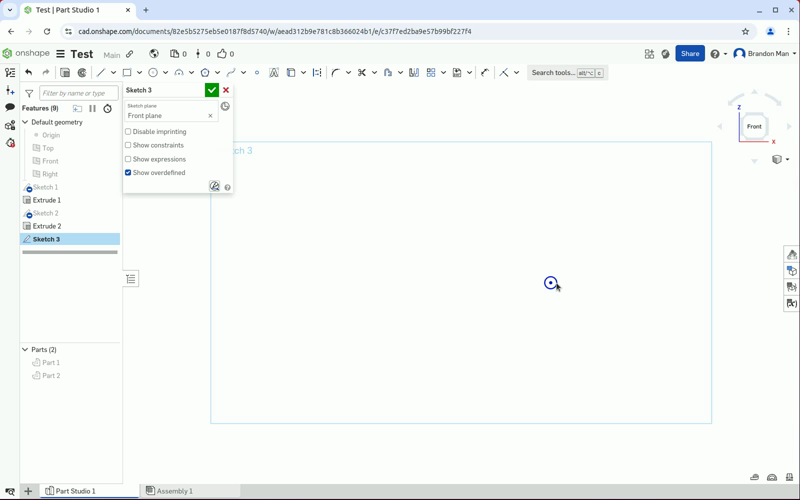
mouse_move(549, 283)
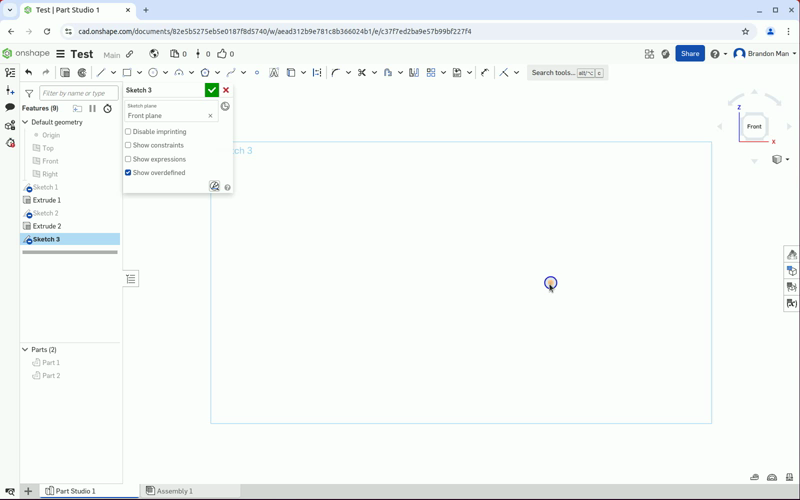
scroll(6)
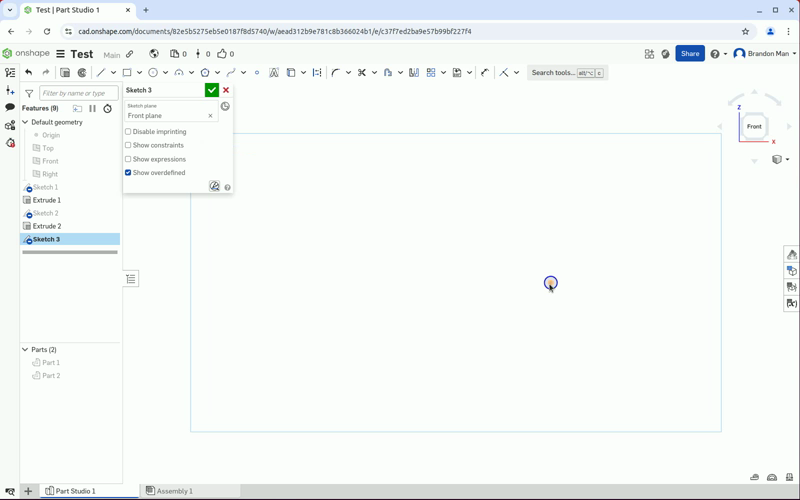
scroll(6)
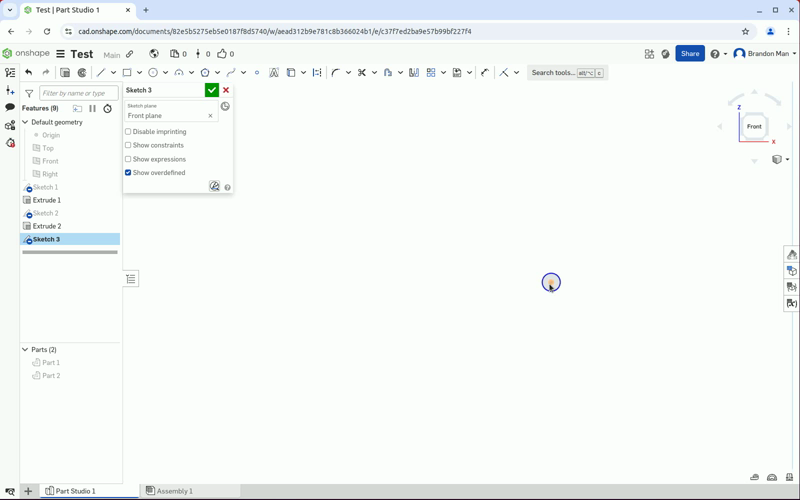
scroll(6)
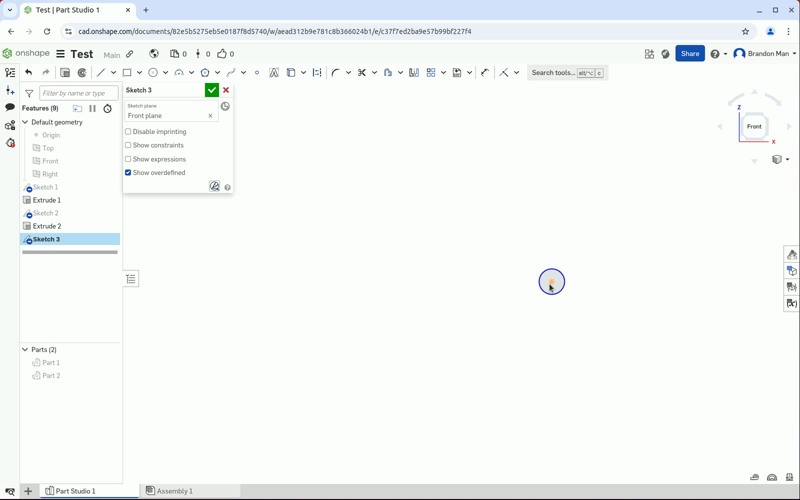
scroll(6)
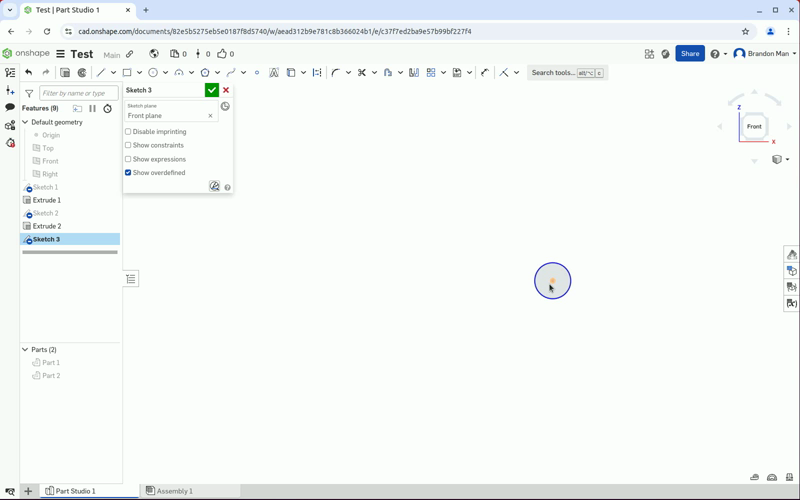
scroll(6)
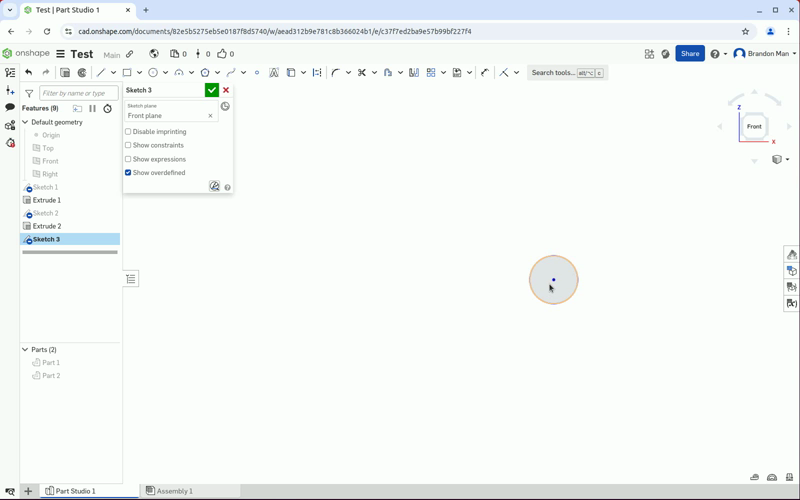
scroll(6)
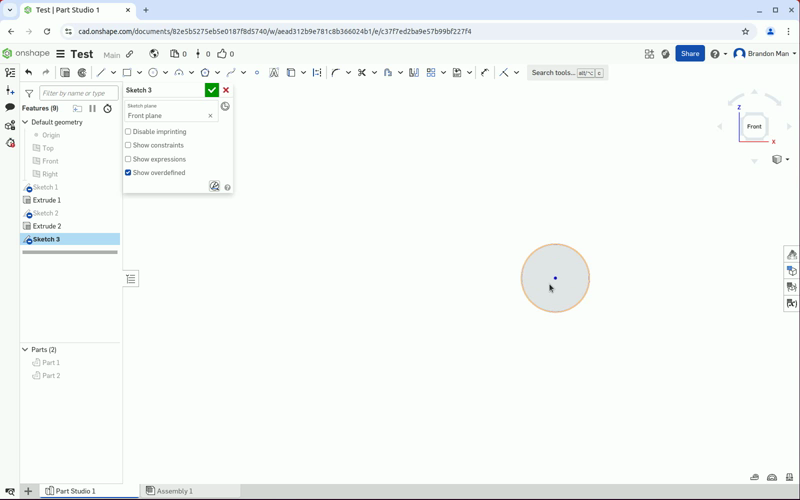
scroll(6)
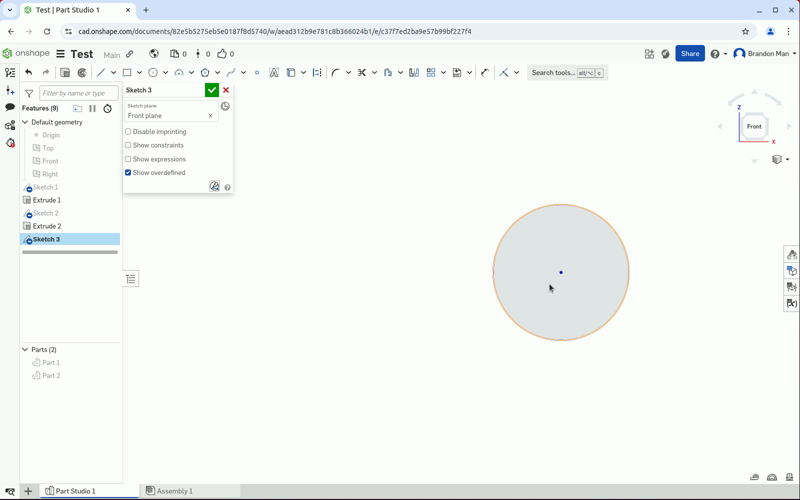
click(549, 283)
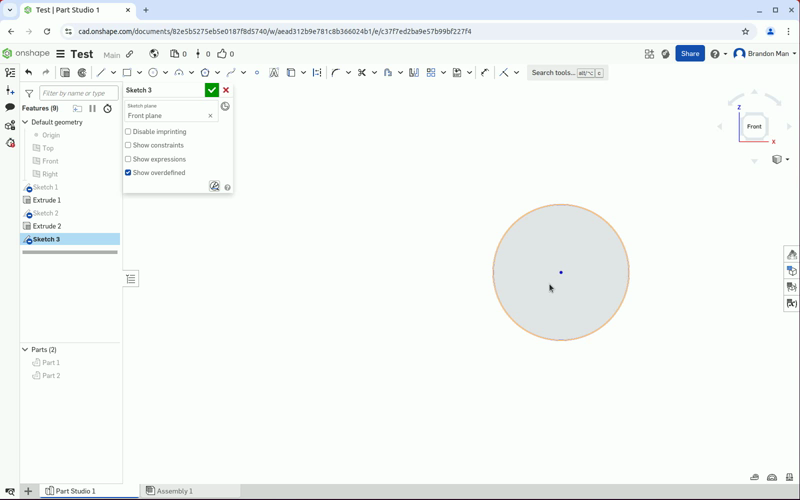
scroll(-6)
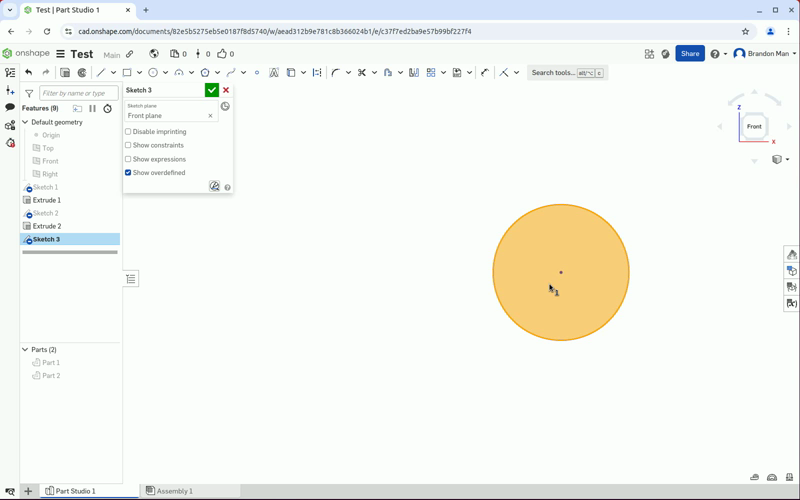
scroll(-6)
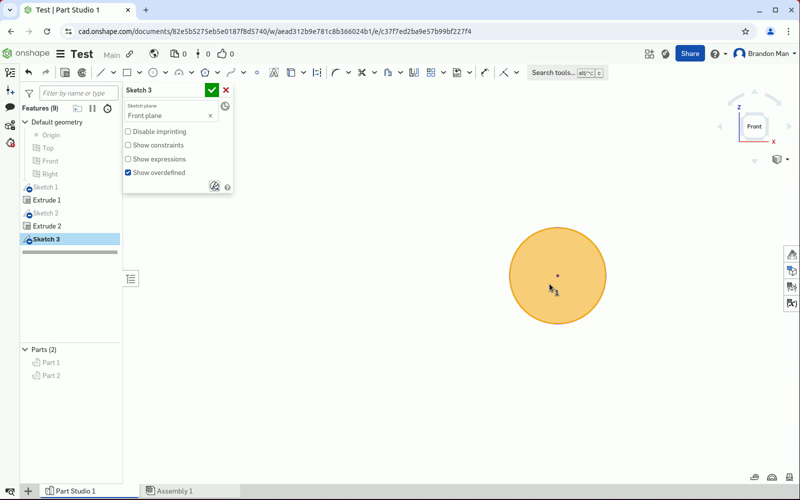
scroll(-6)
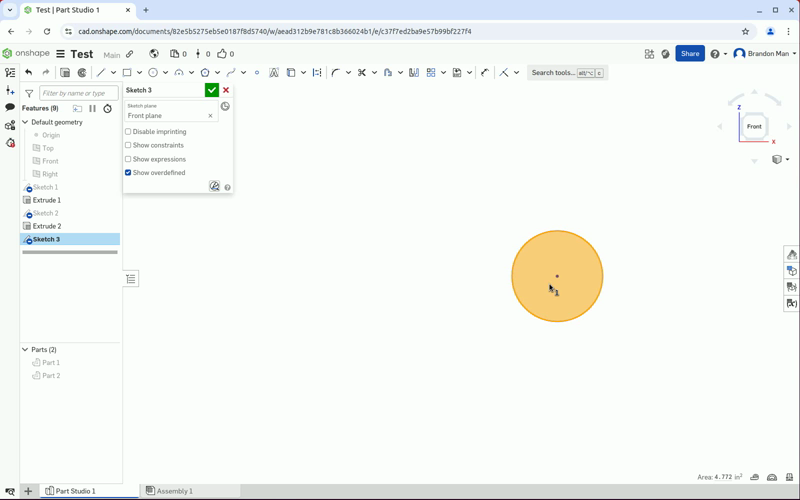
scroll(-6)
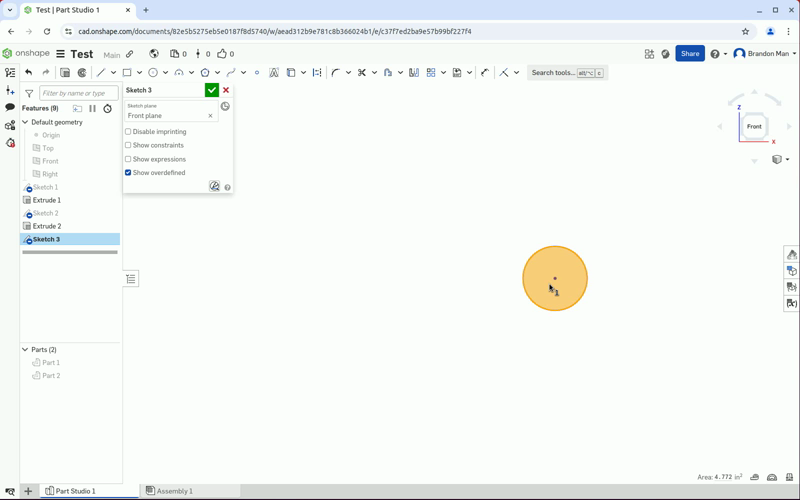
scroll(-6)
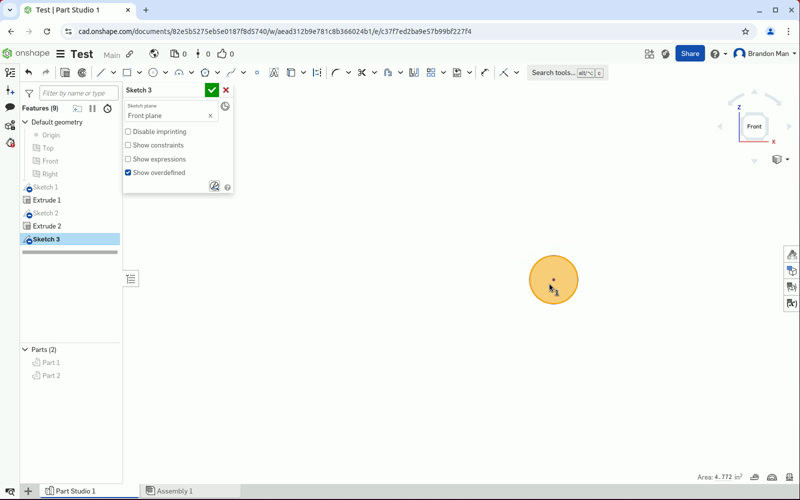
scroll(-6)
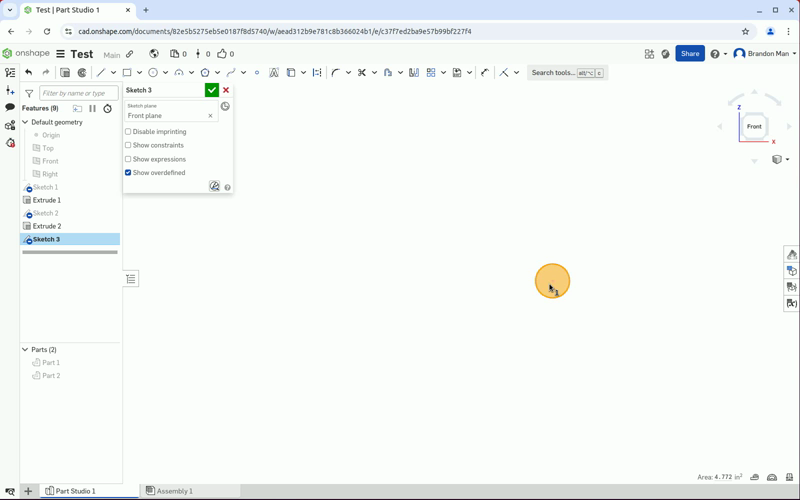
scroll(-6)
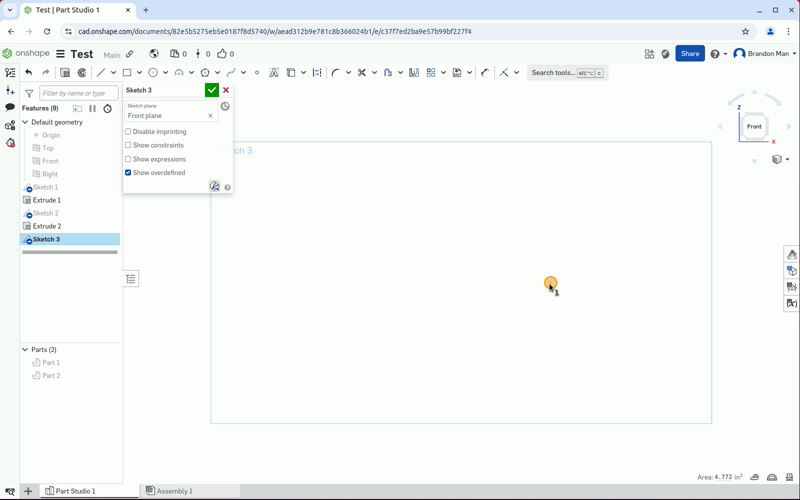
mouse_move(73, 352)
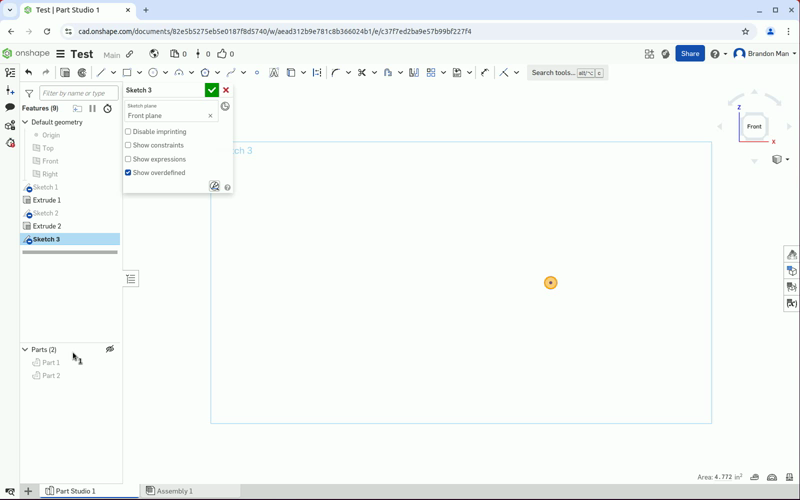
key(shift+y)
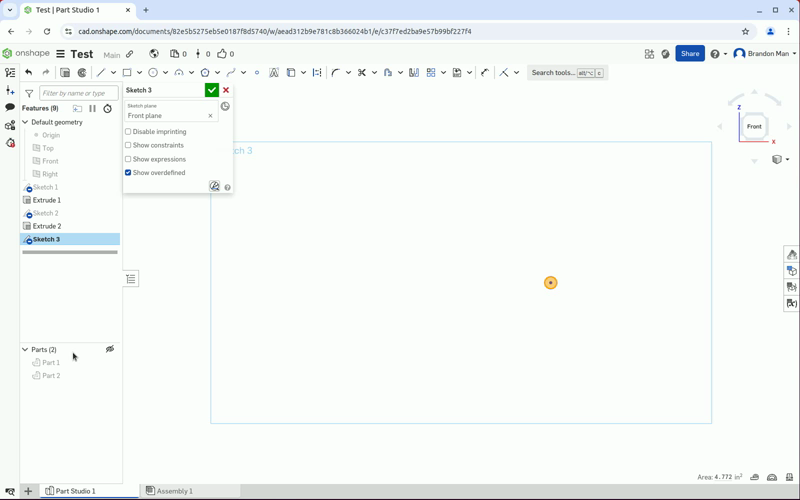
key(shift+e)
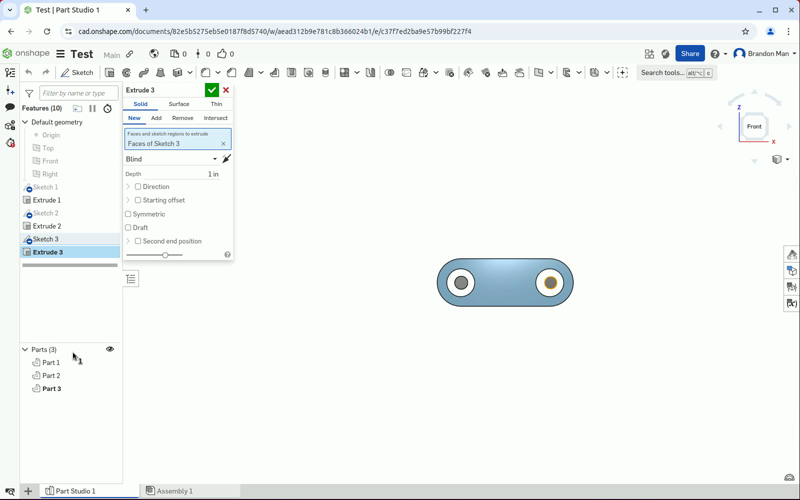
mouse_move(143, 106)
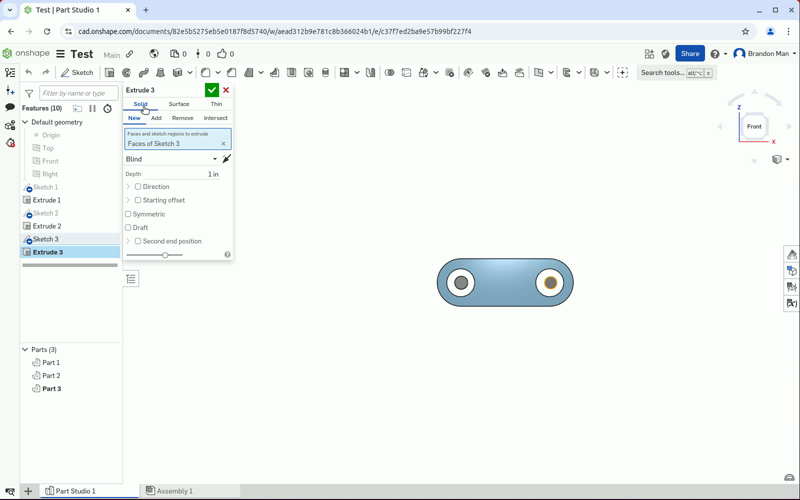
click(143, 106)
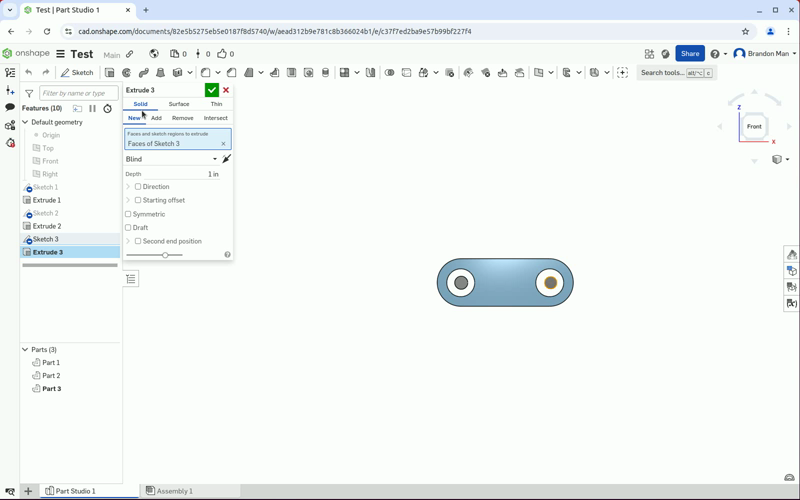
mouse_move(137, 120)
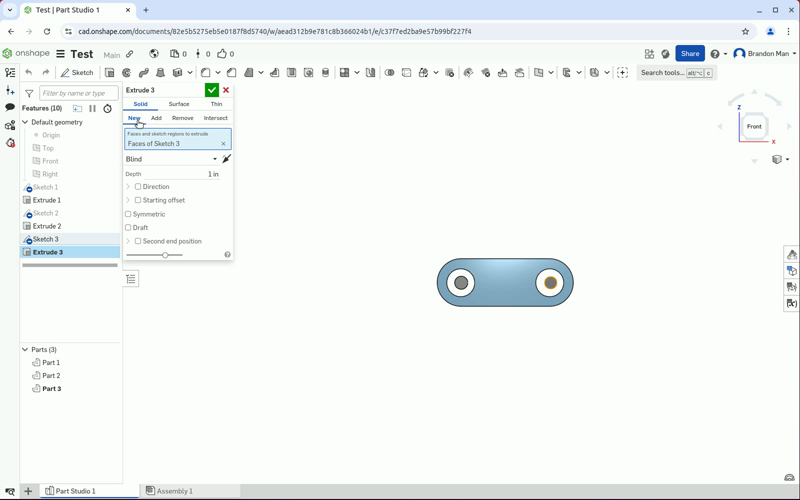
click(137, 120)
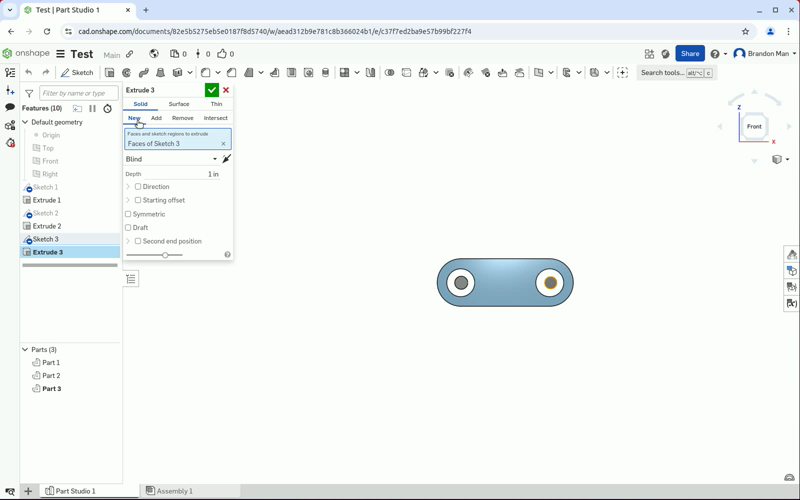
key(tab, 4)
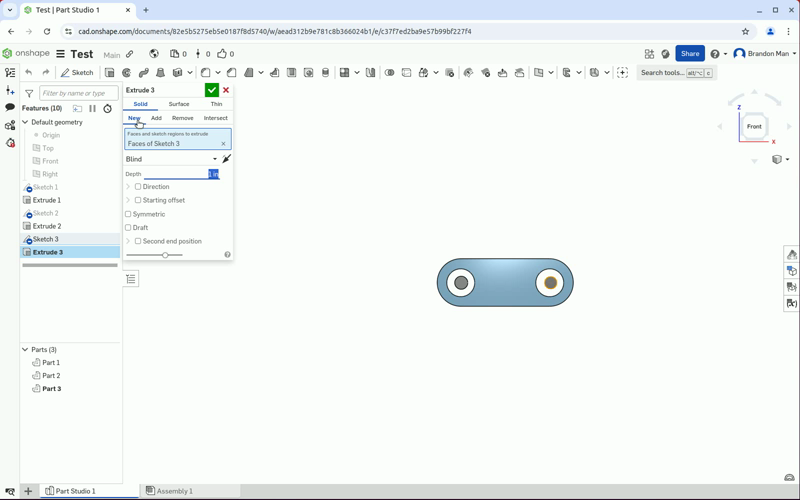
text(6.018)
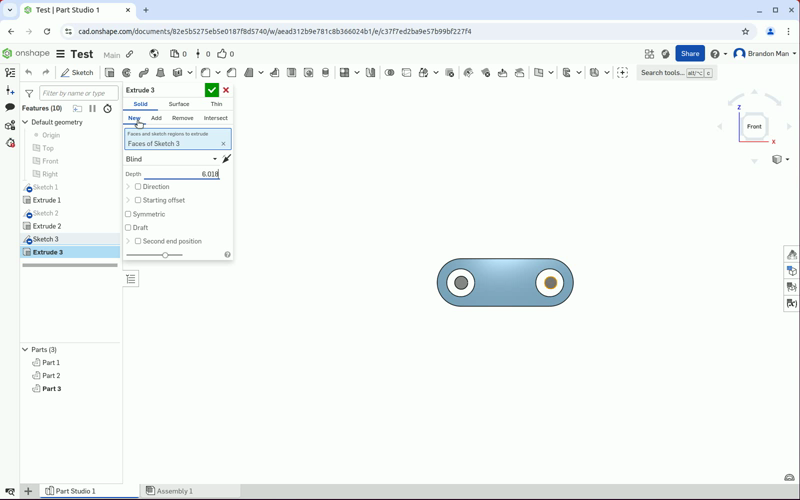
key(enter)
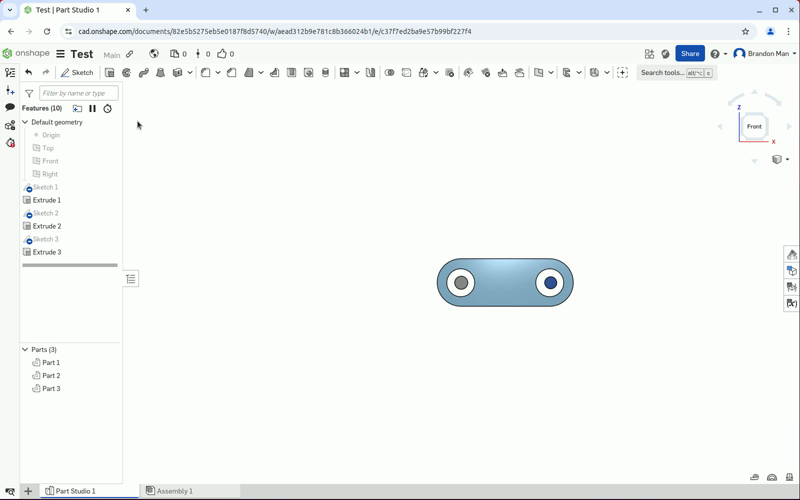
key(shift+h)
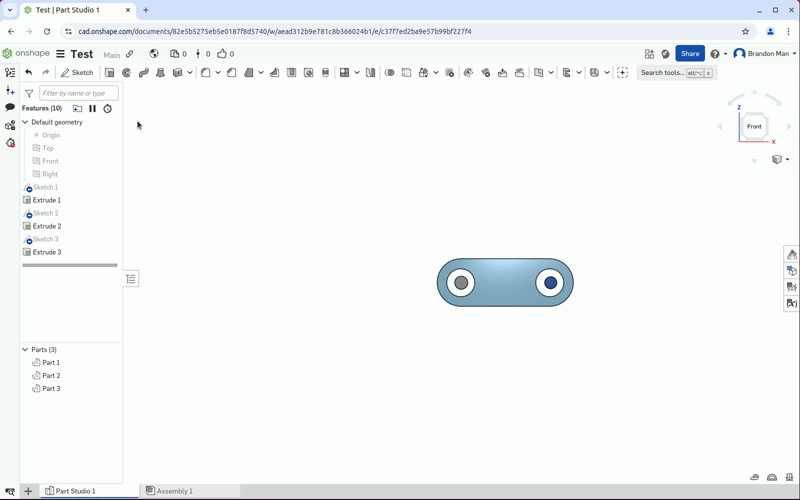
key(shift+h)
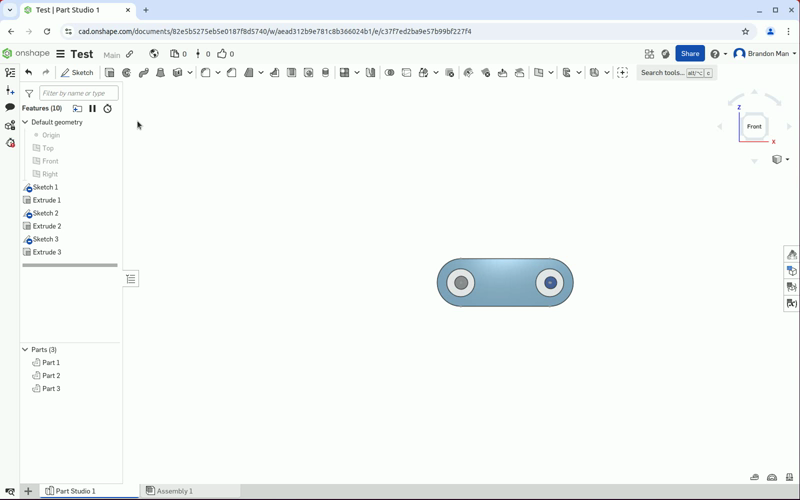
key(shift+7)
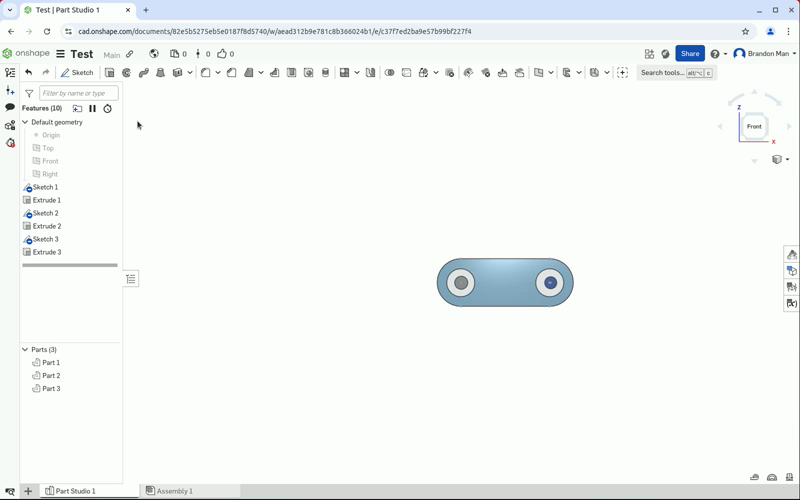
key(left, 2)
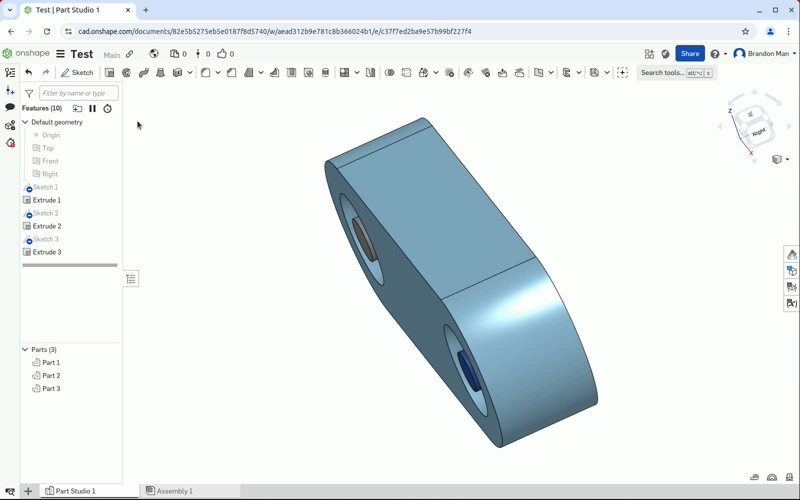
key(down, 2)
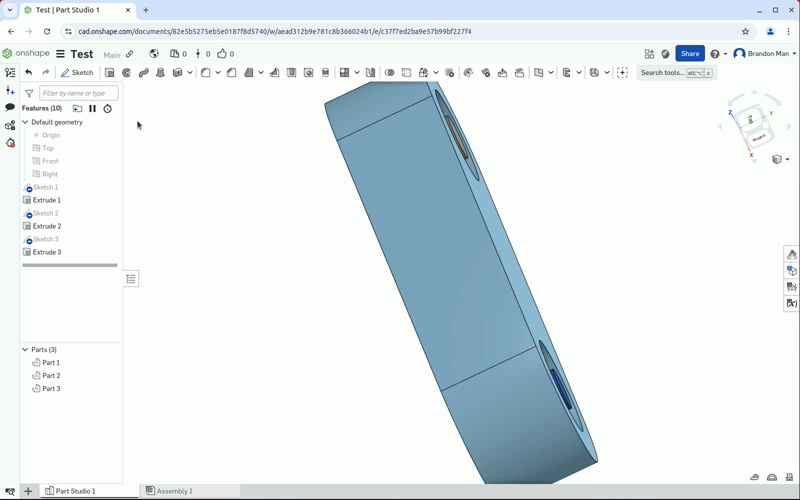
key(up, 2)
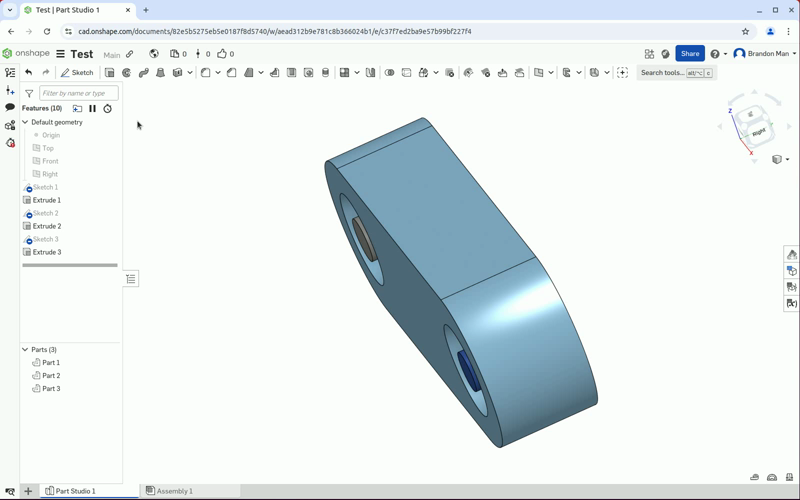
key(right, 2)
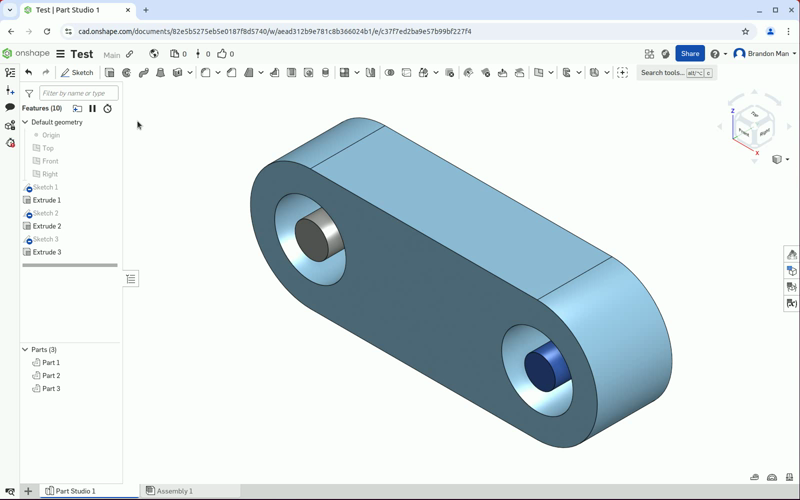
mouse_move(73, 189)
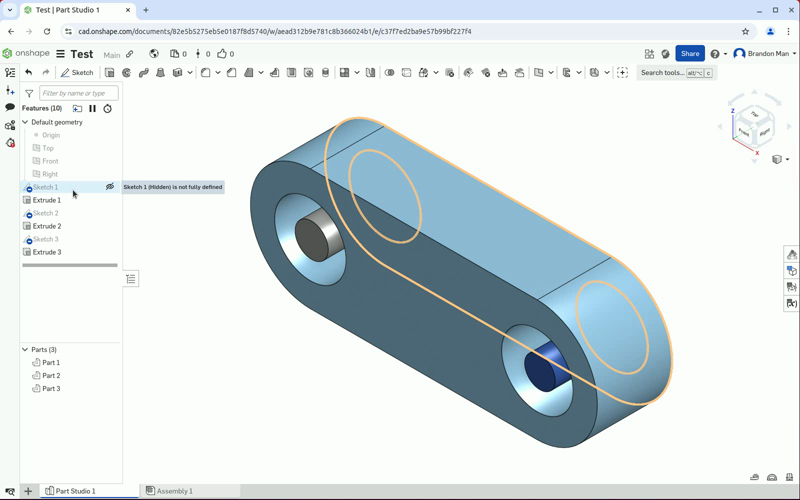
click(73, 189)